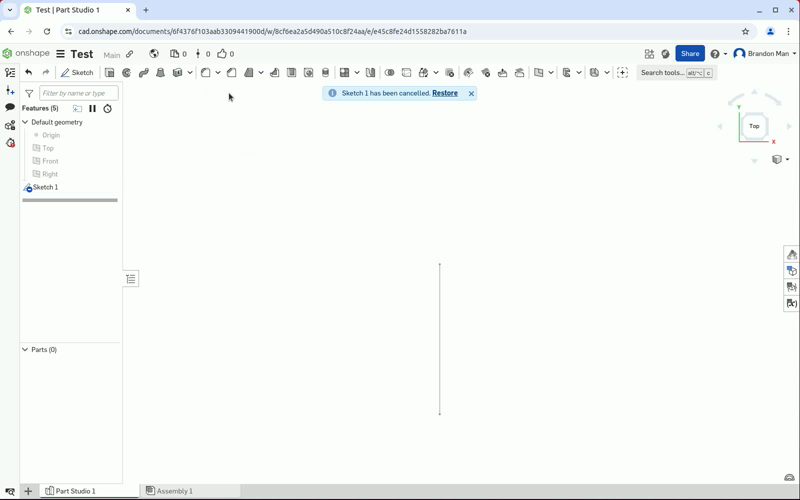
key(shift+h)
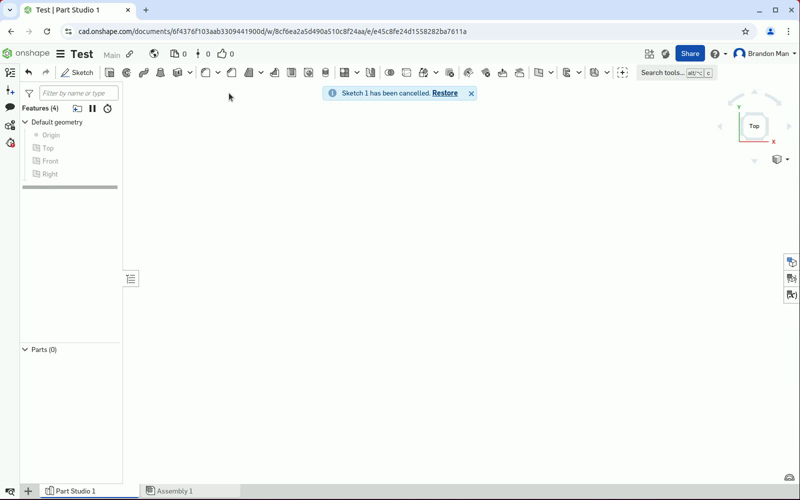
mouse_move(73, 352)
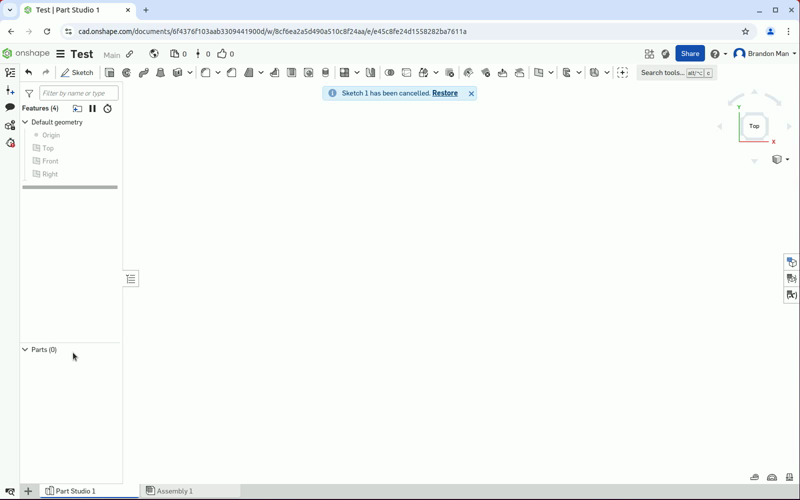
key(y)
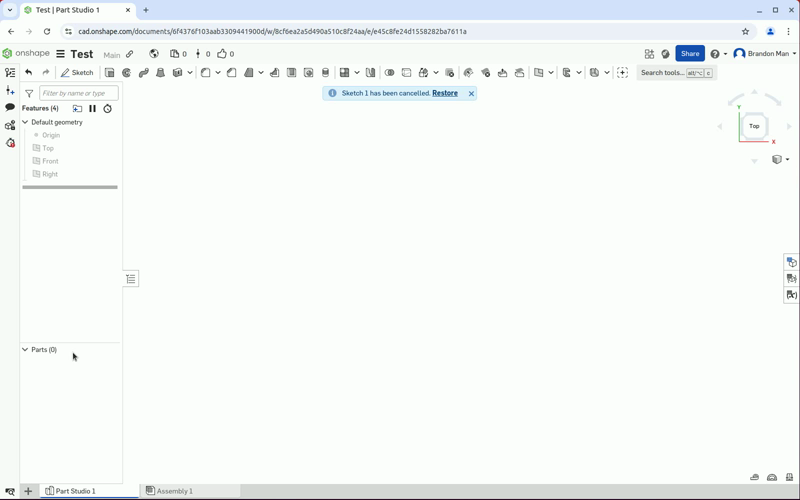
key(shift+p)
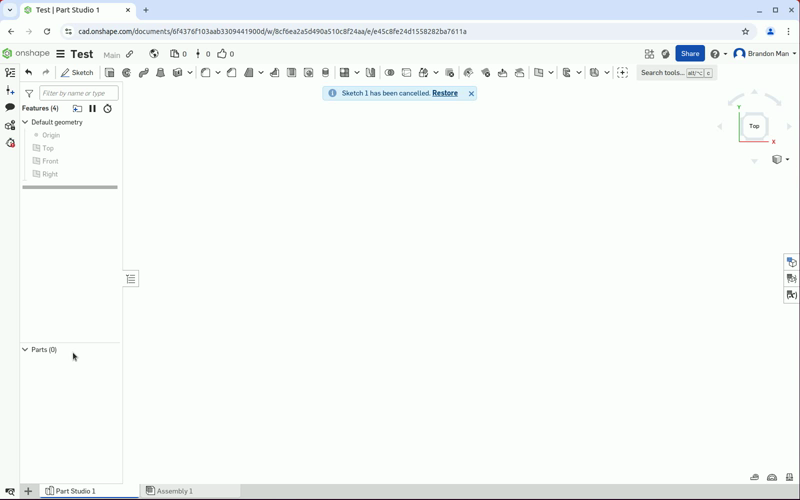
key(space)
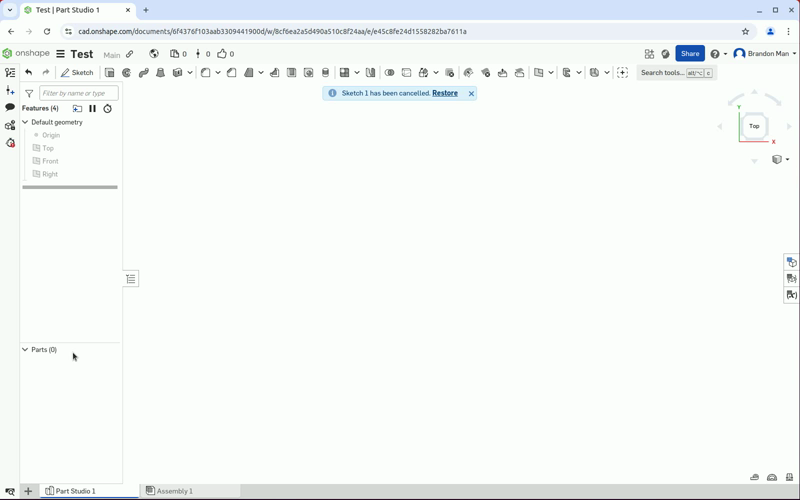
key_down(shift)
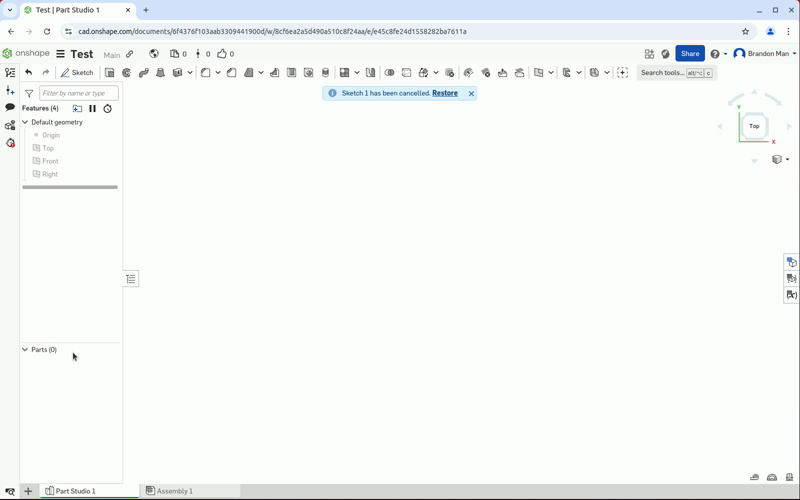
key(up)
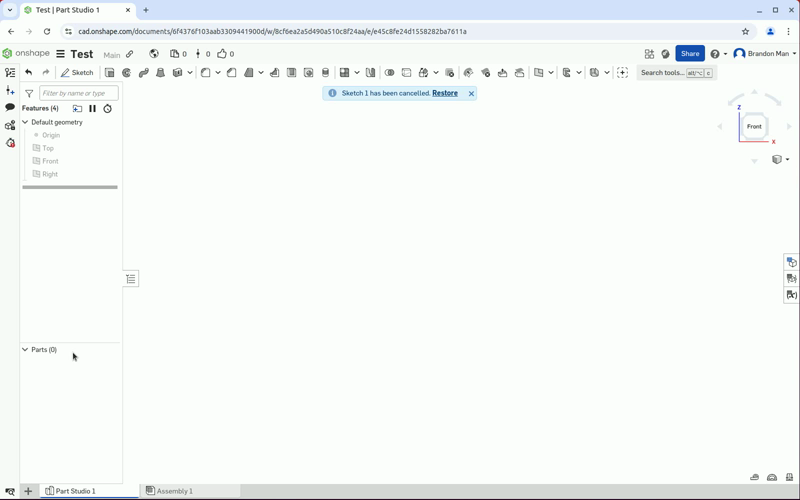
key_up(shift)
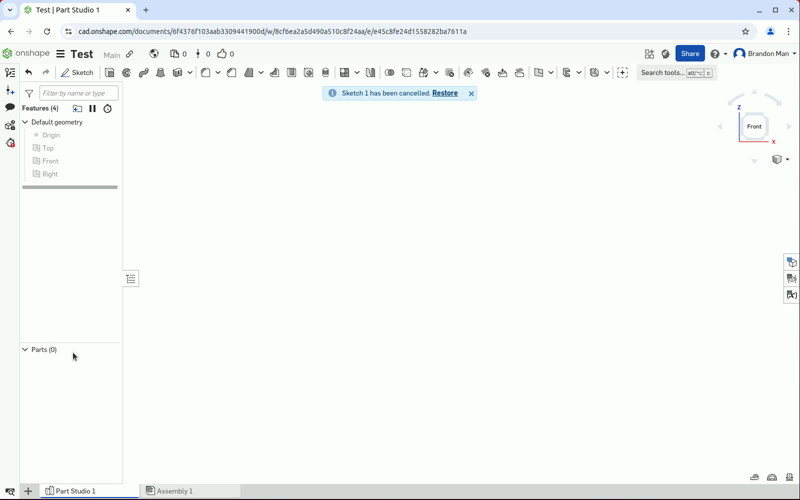
mouse_move(73, 352)
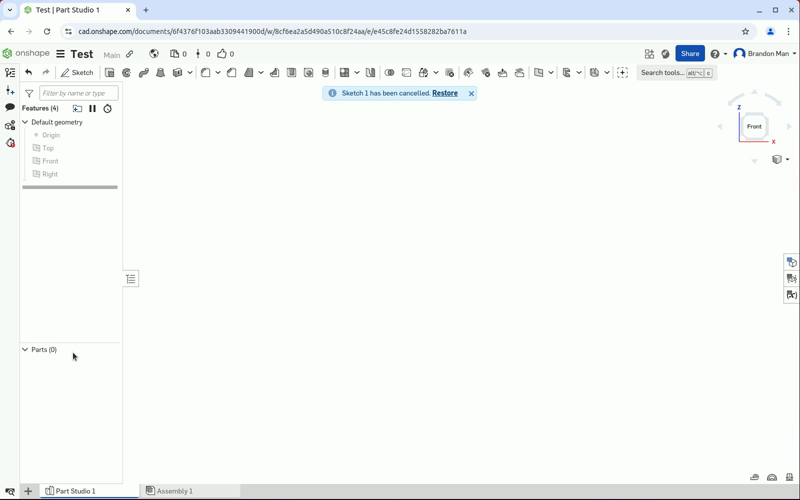
key(shift+y)
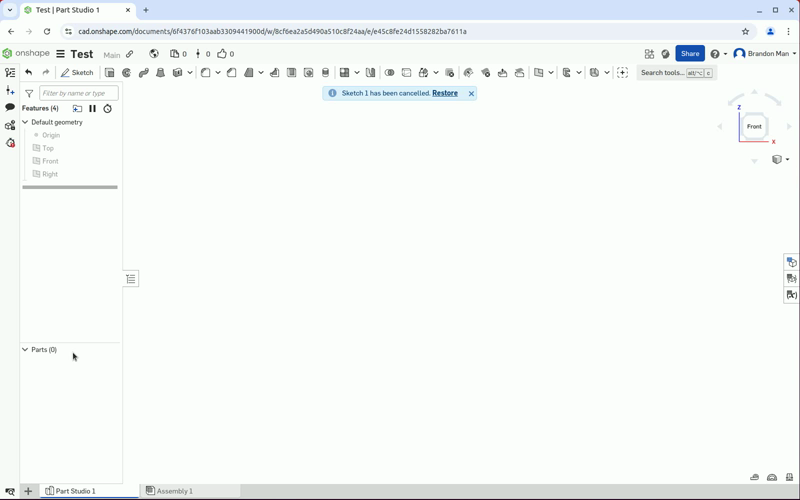
key(shift+s)
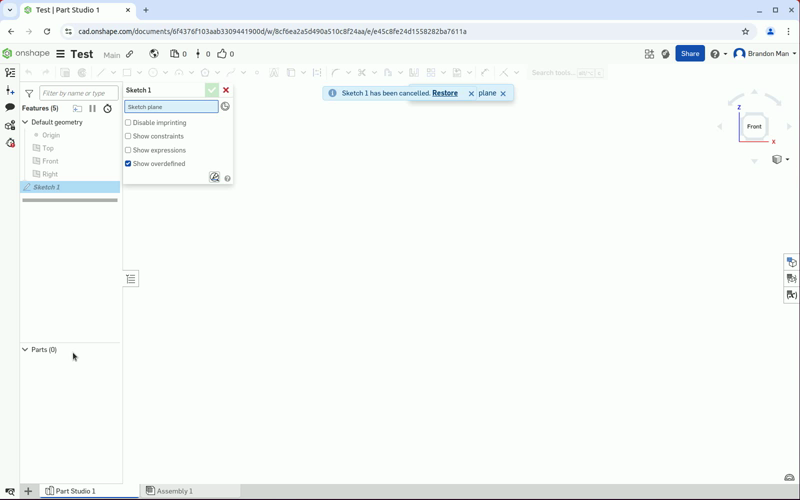
mouse_move(73, 163)
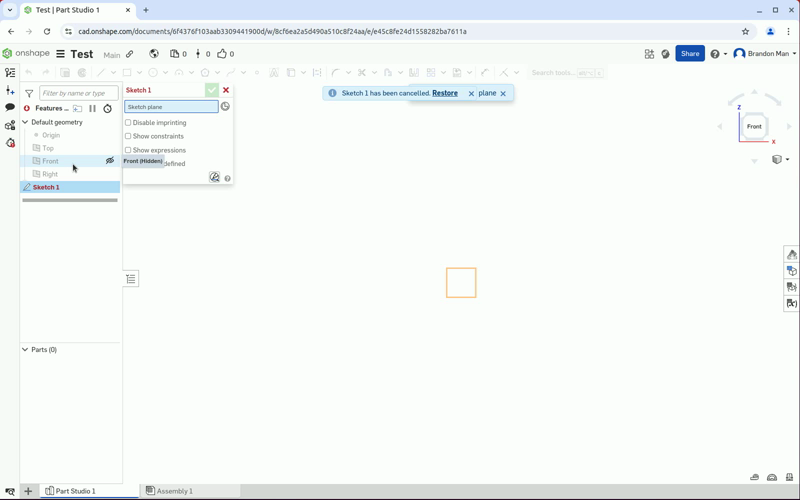
click(73, 163)
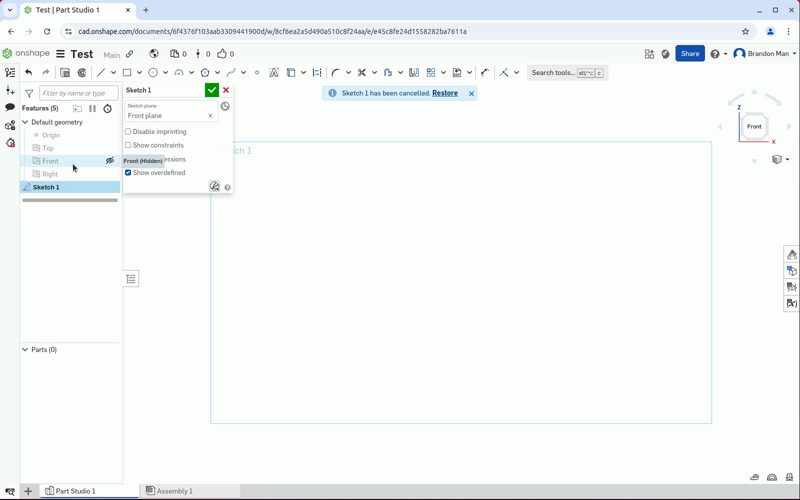
mouse_move(73, 352)
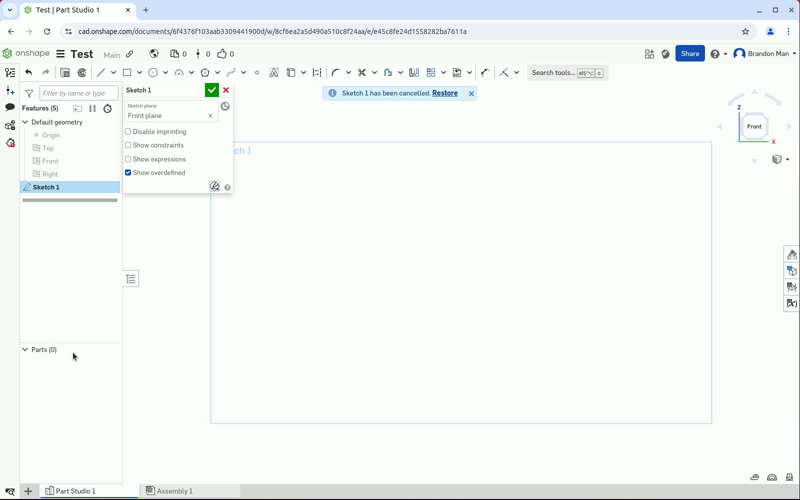
key(y)
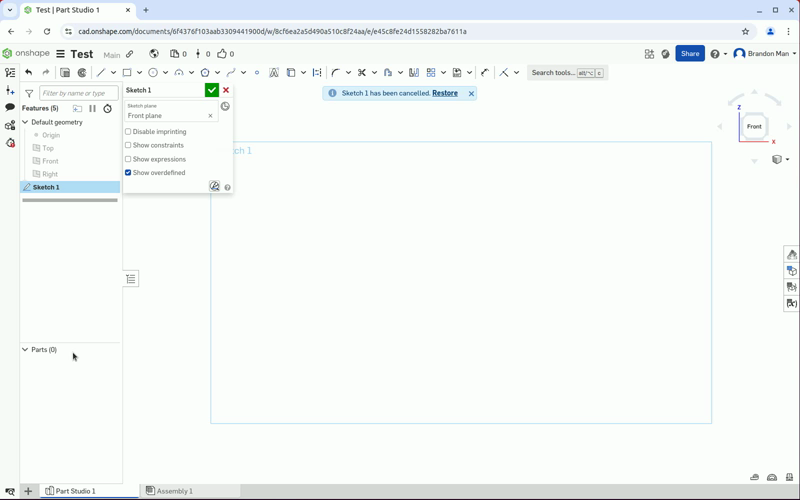
key(l)
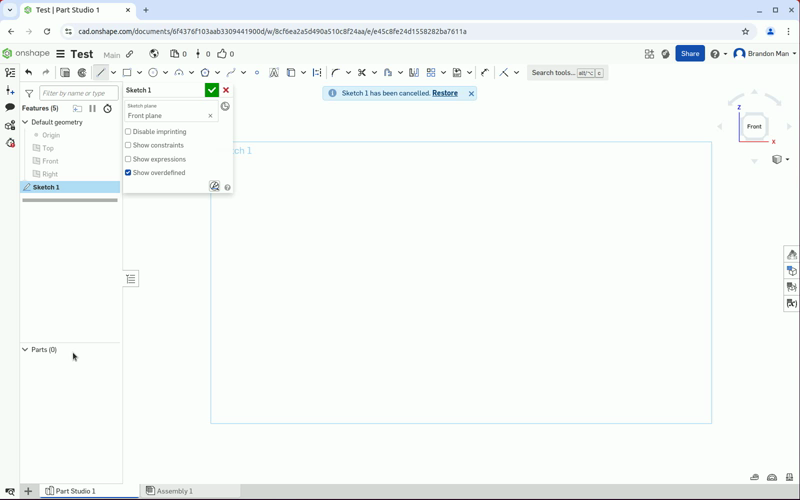
key_down(shift)
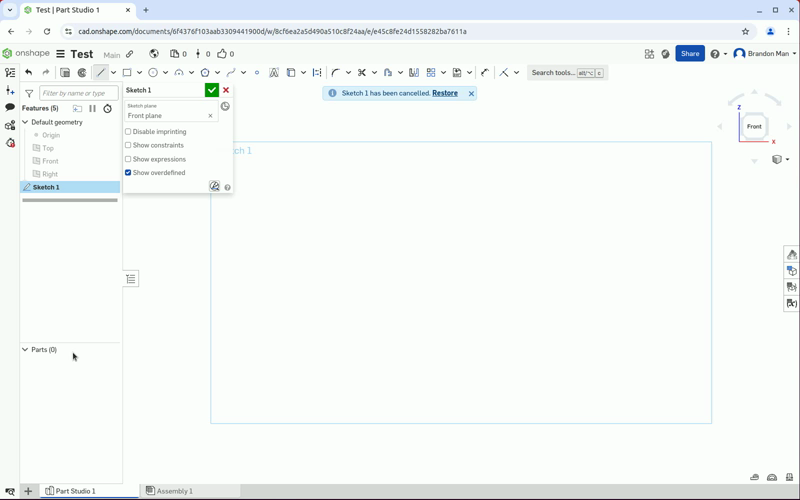
mouse_move(460, 328)
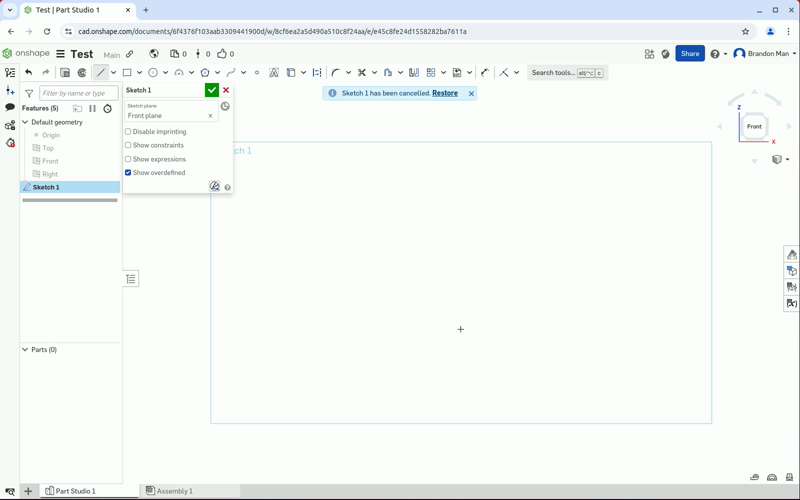
click(460, 328)
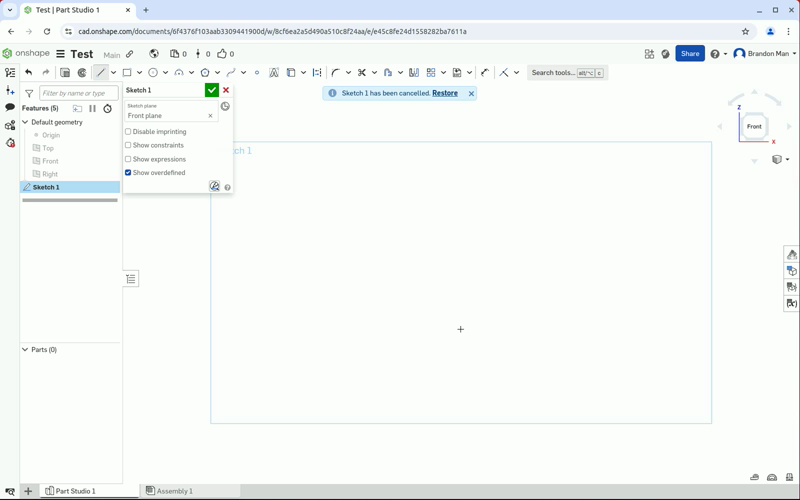
key_up(shift)
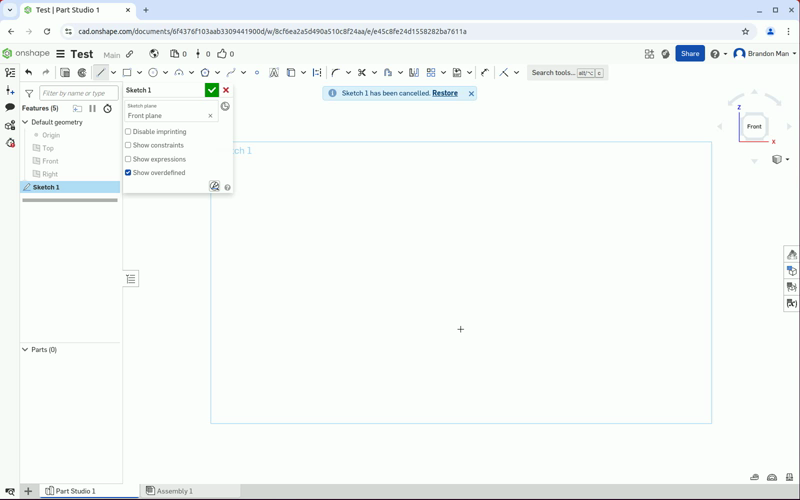
key_down(shift)
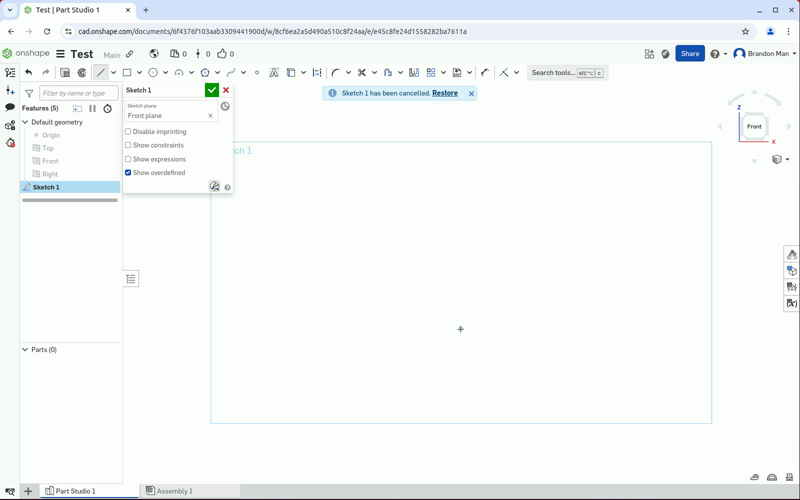
mouse_move(490, 328)
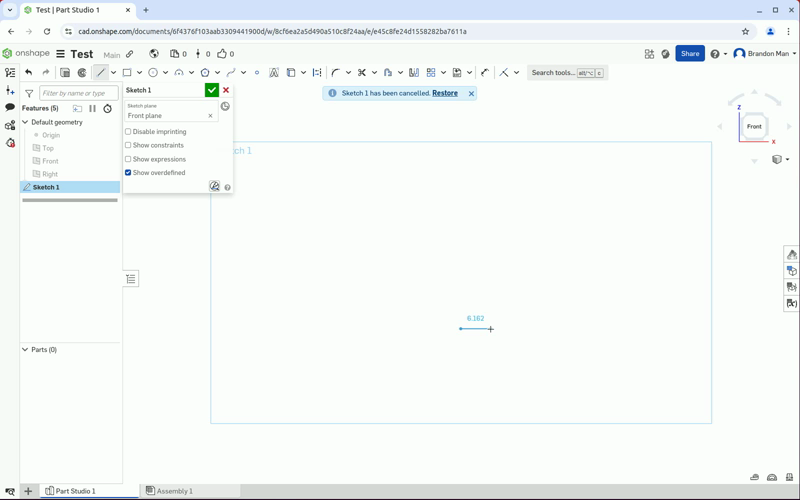
mouse_move(481, 328)
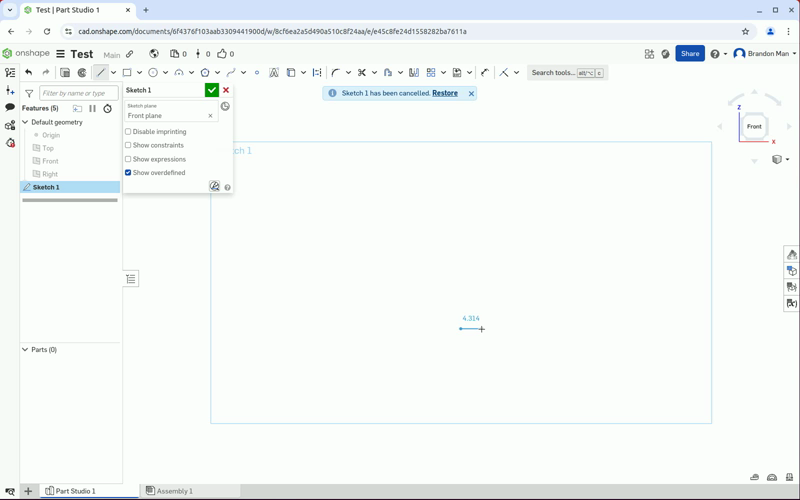
click(481, 328)
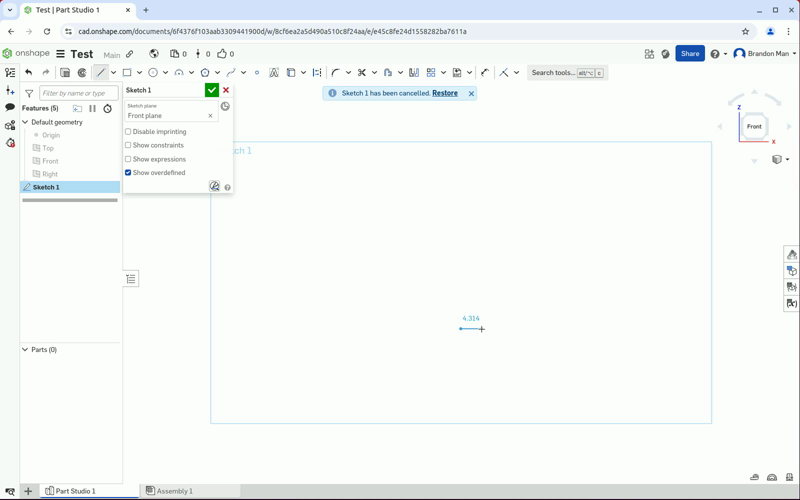
key_up(shift)
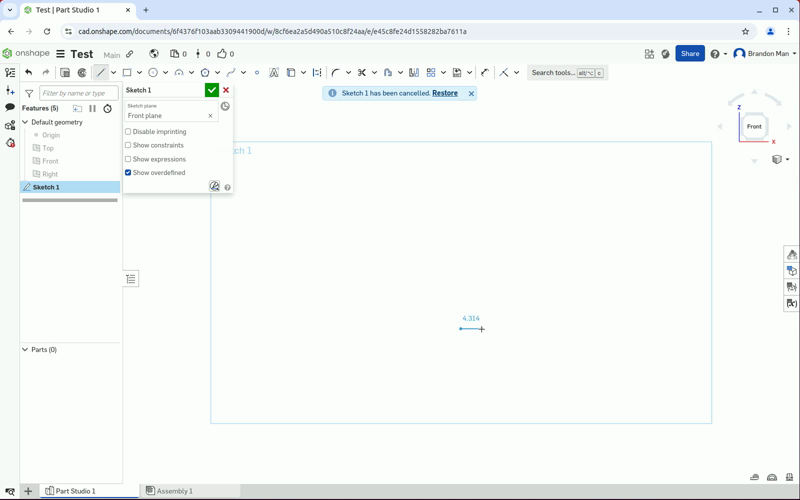
key_down(shift)
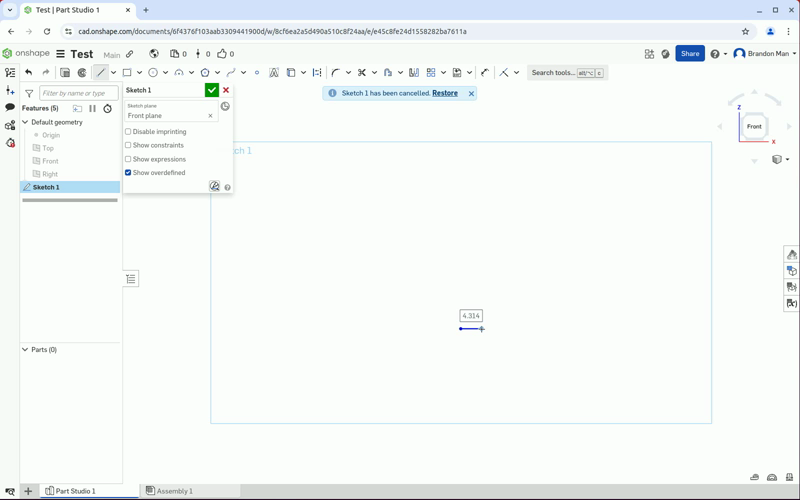
mouse_move(481, 241)
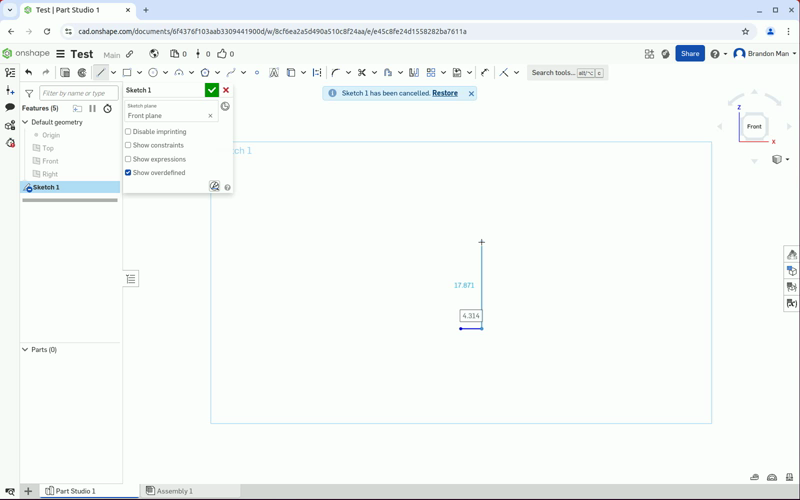
click(481, 241)
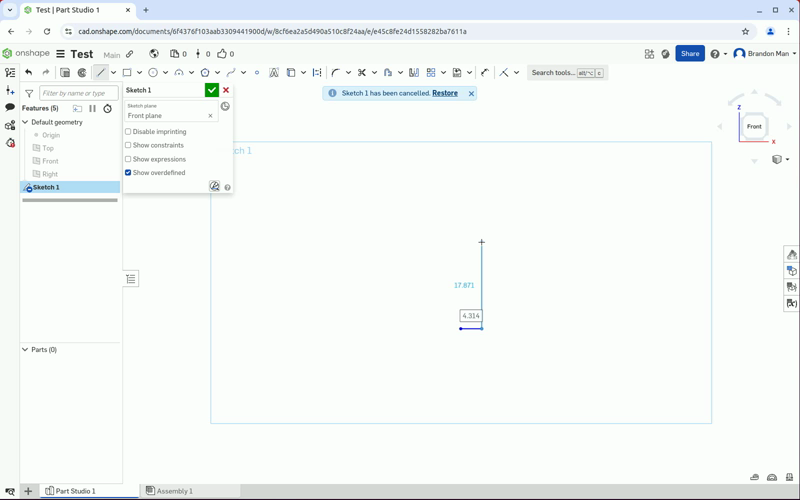
key_up(shift)
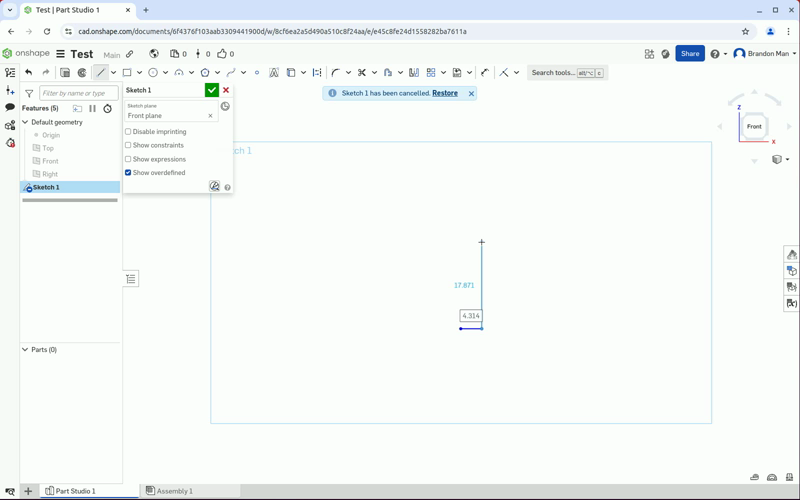
key_down(shift)
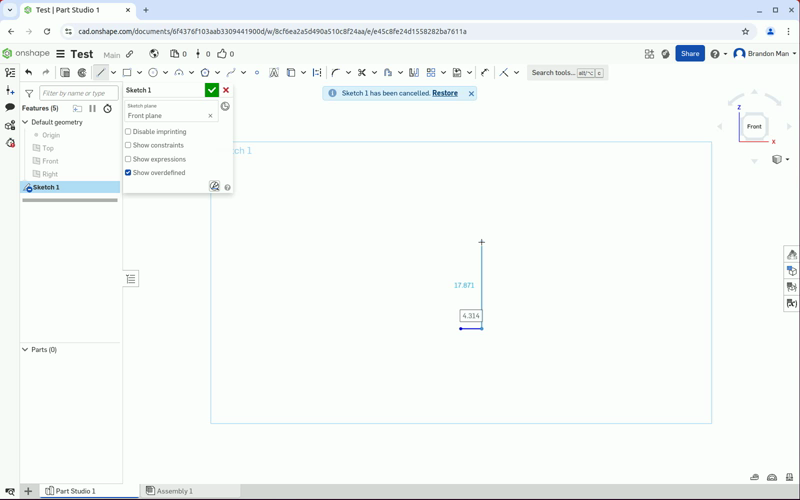
mouse_move(511, 241)
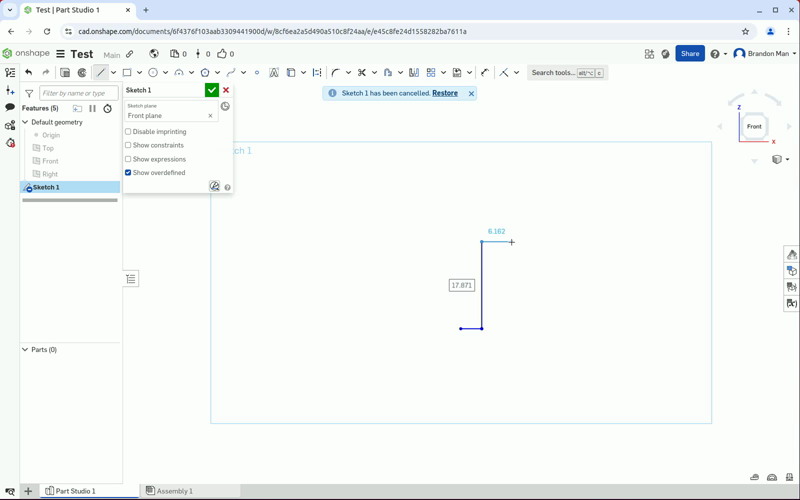
mouse_move(460, 241)
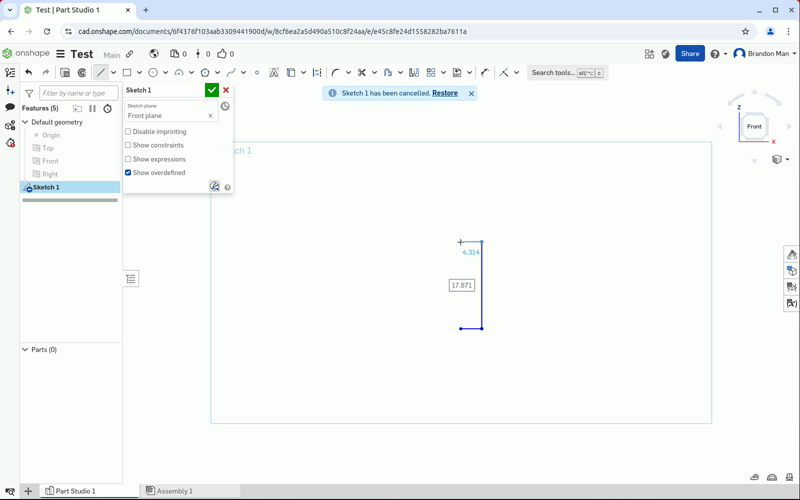
click(460, 241)
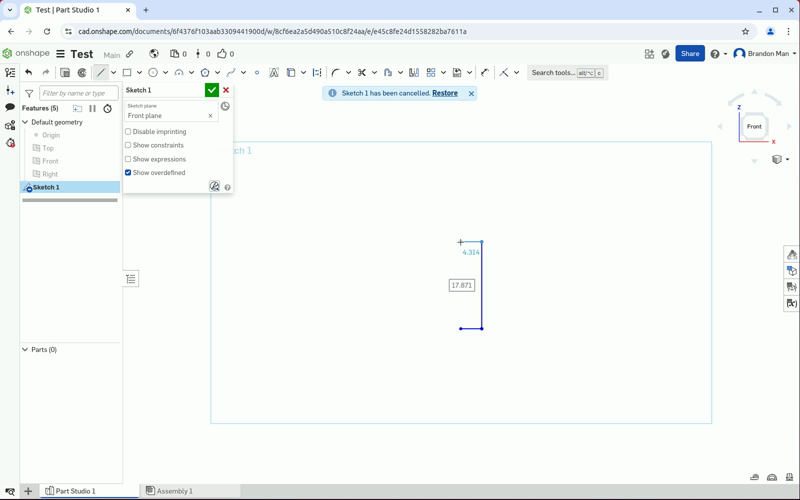
key_up(shift)
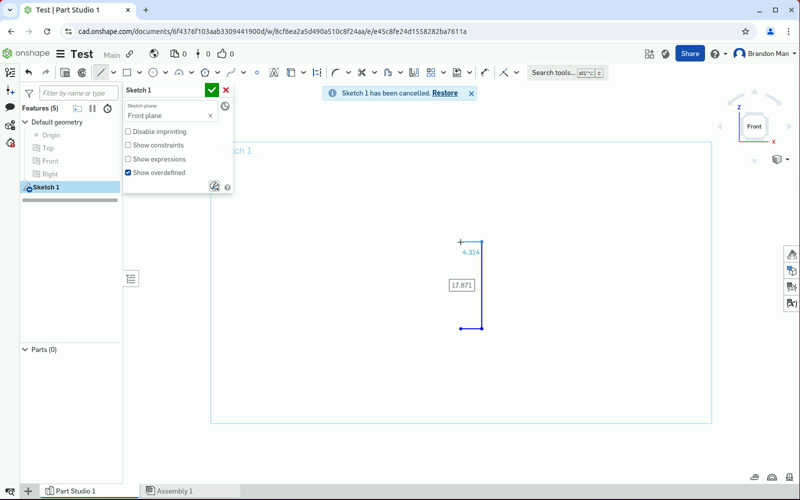
key_down(shift)
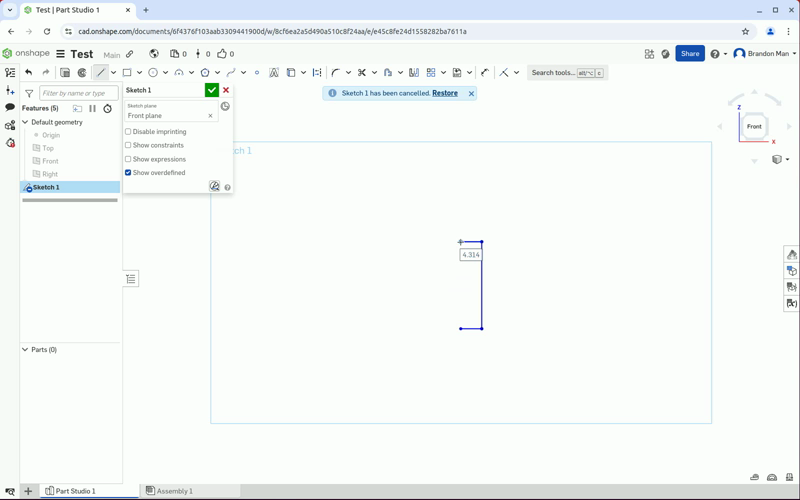
mouse_move(460, 328)
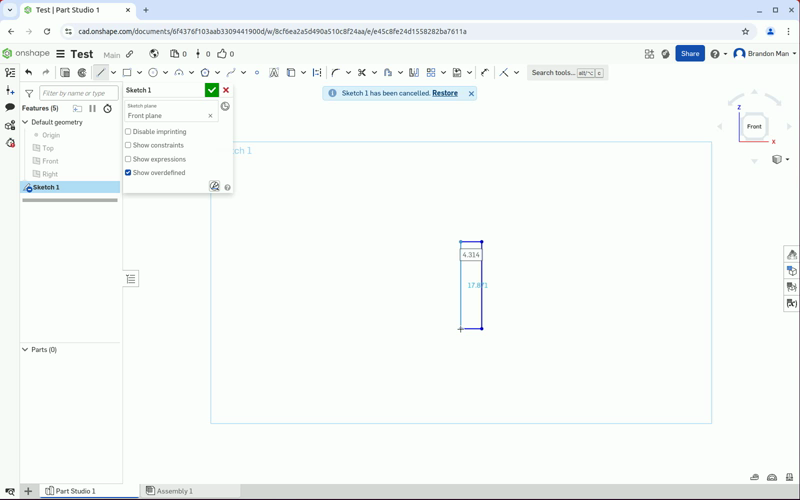
key_up(shift)
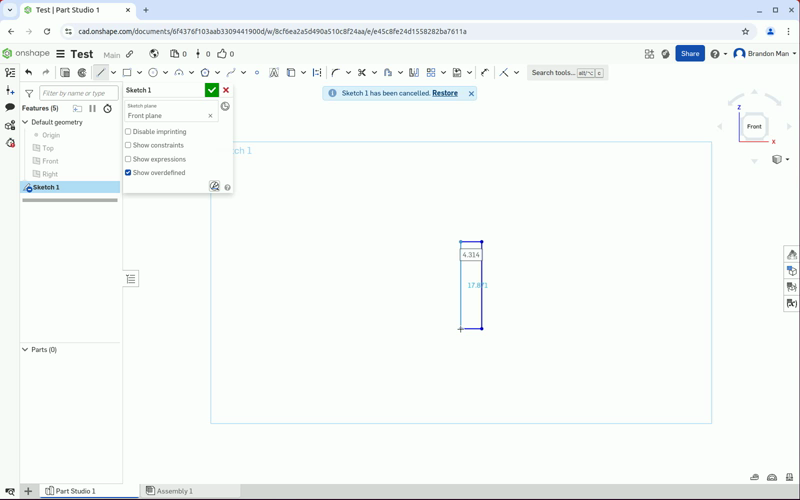
click(460, 328)
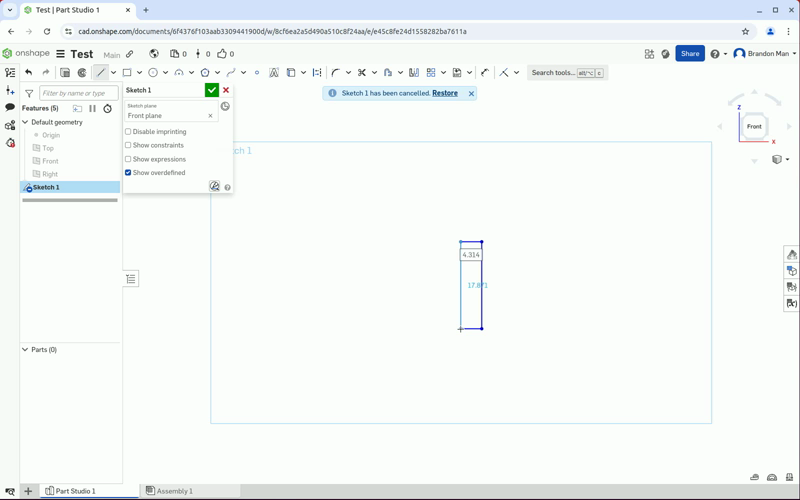
key(esc)
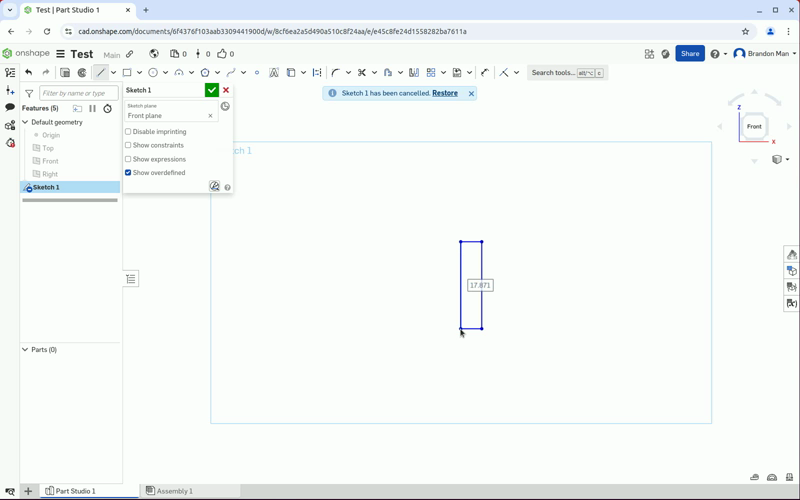
mouse_move(473, 266)
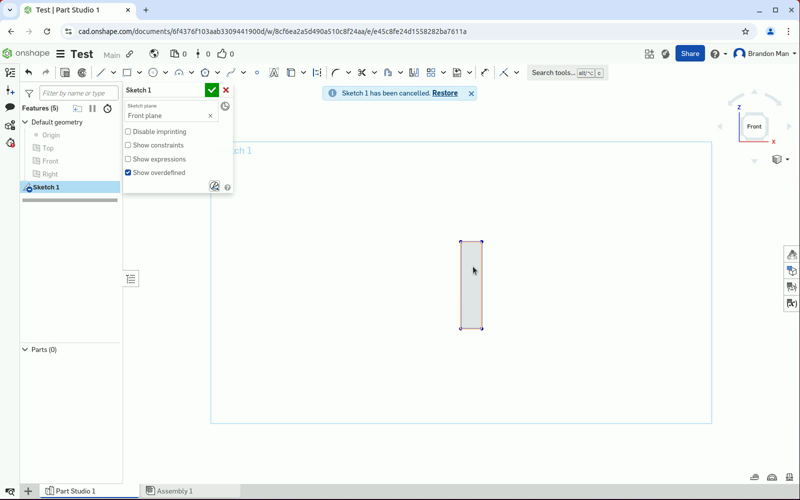
click(473, 266)
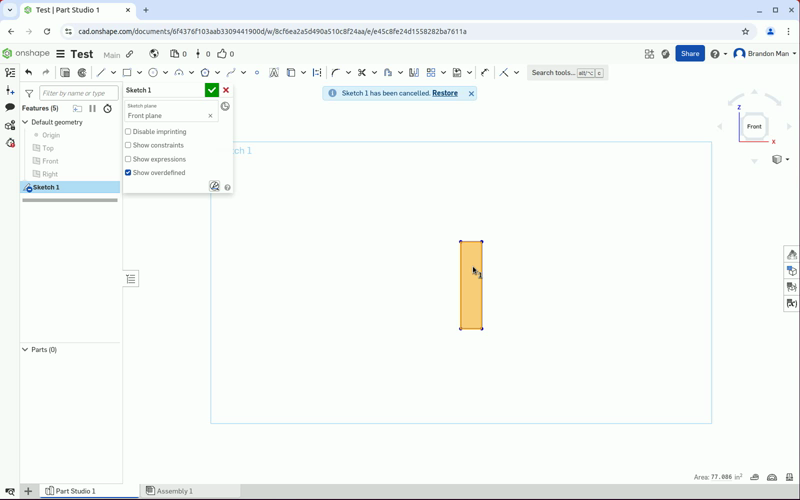
mouse_move(73, 352)
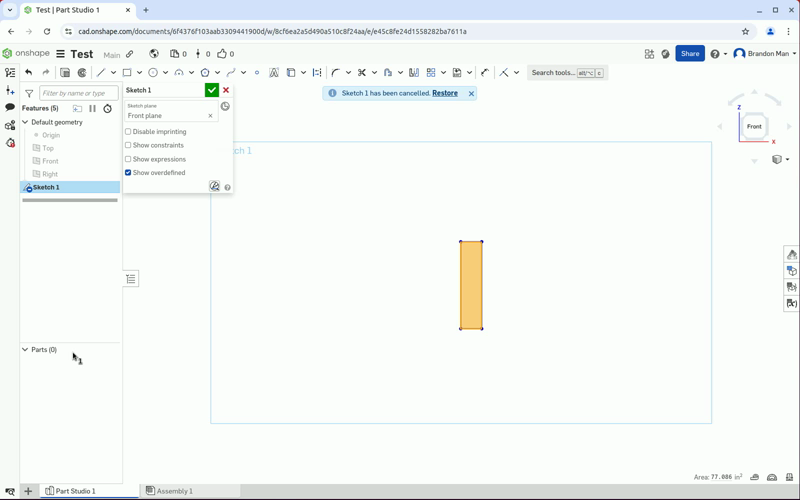
key(shift+y)
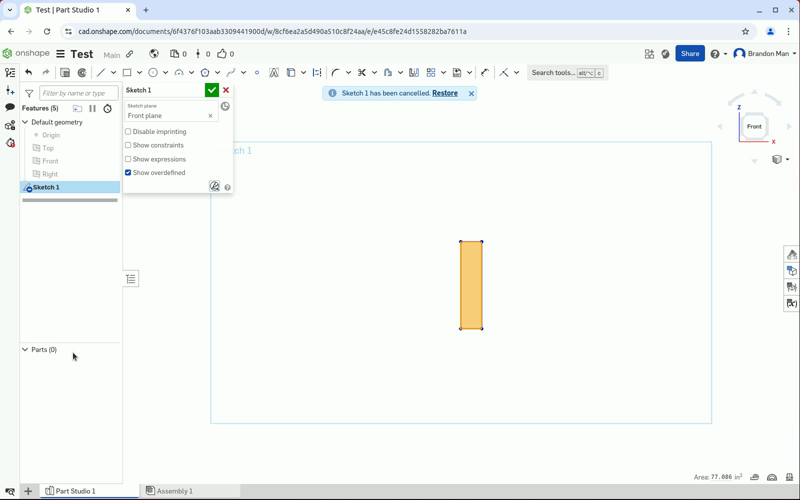
key(shift+e)
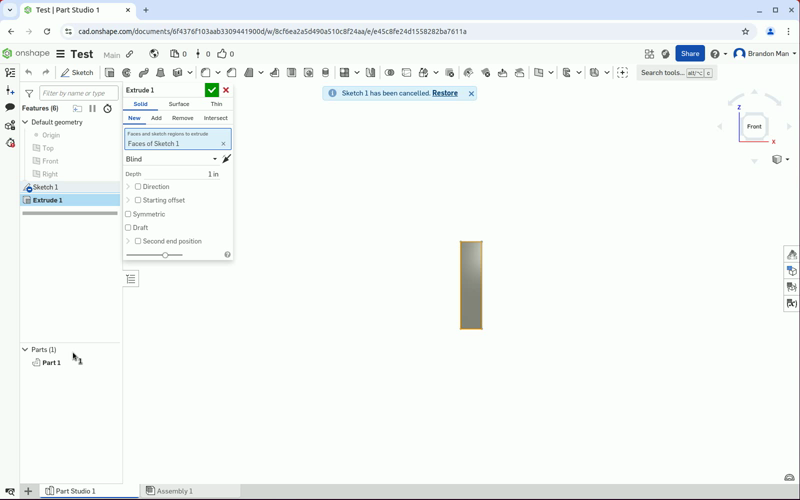
mouse_move(143, 106)
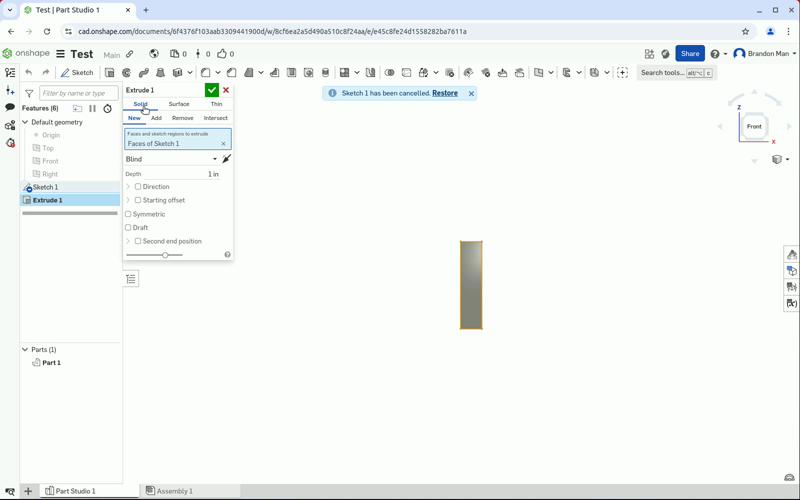
click(143, 106)
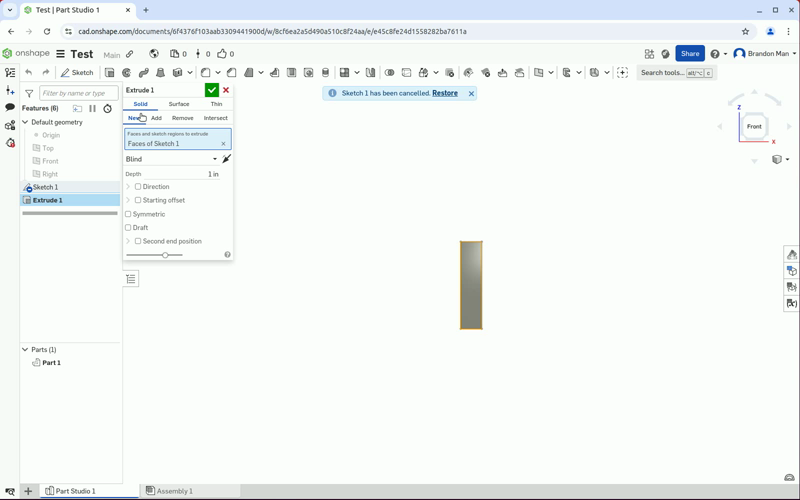
mouse_move(137, 120)
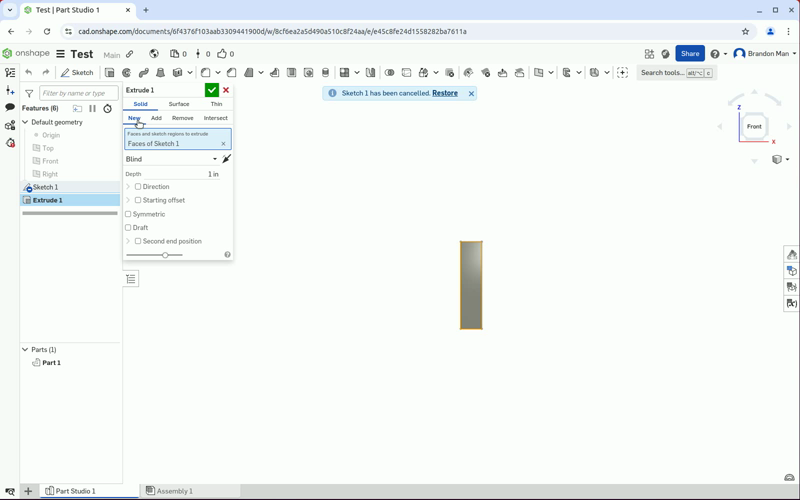
click(137, 120)
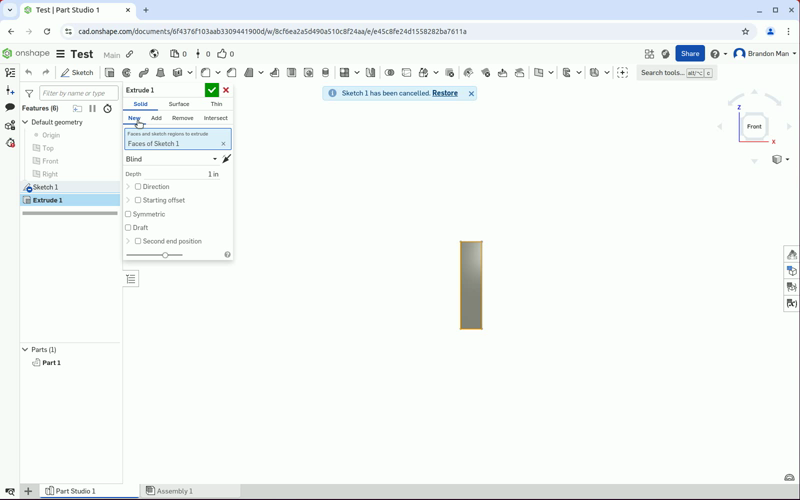
key(tab, 4)
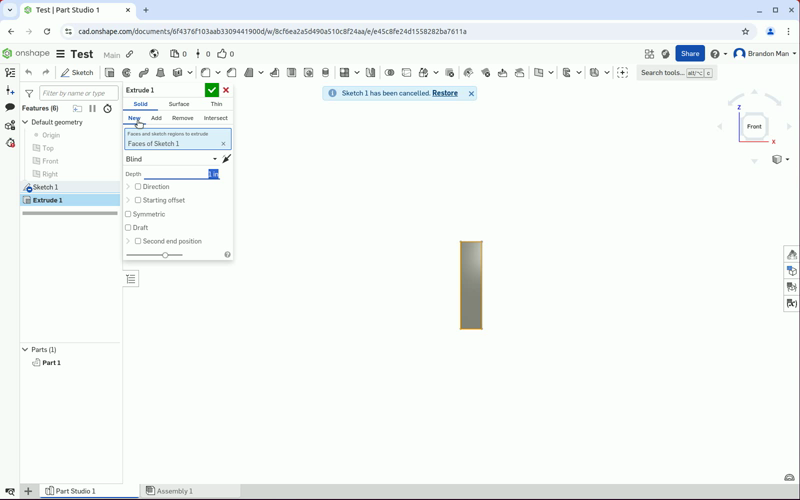
text(17.813)
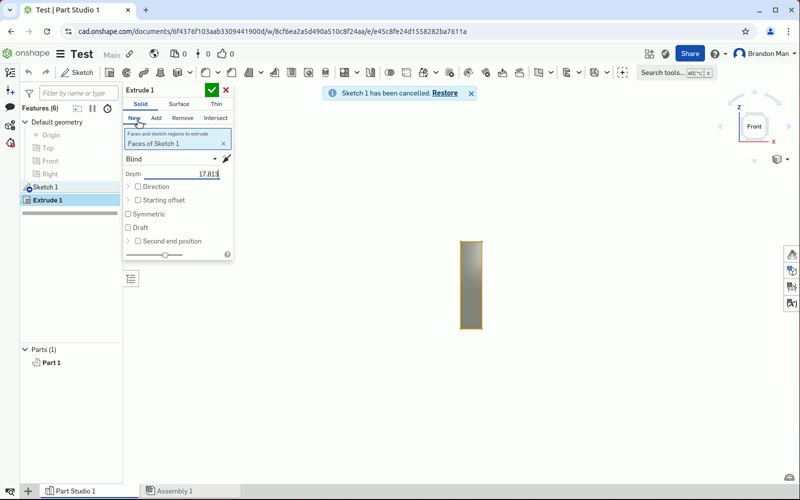
key(enter)
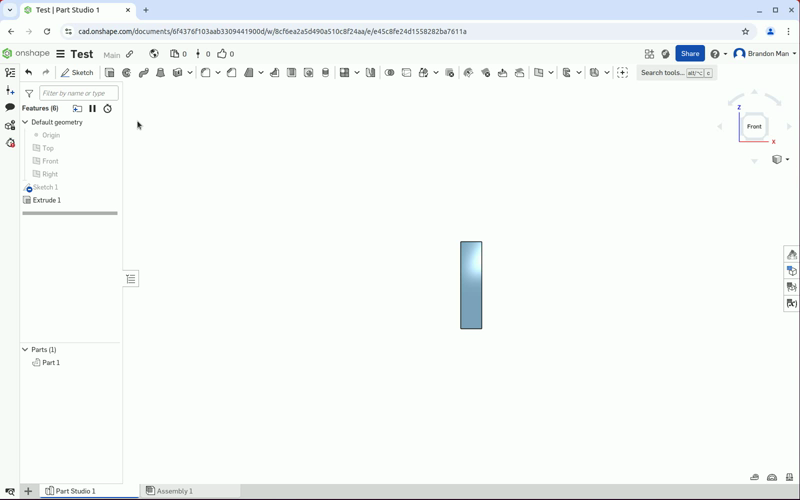
key(shift+h)
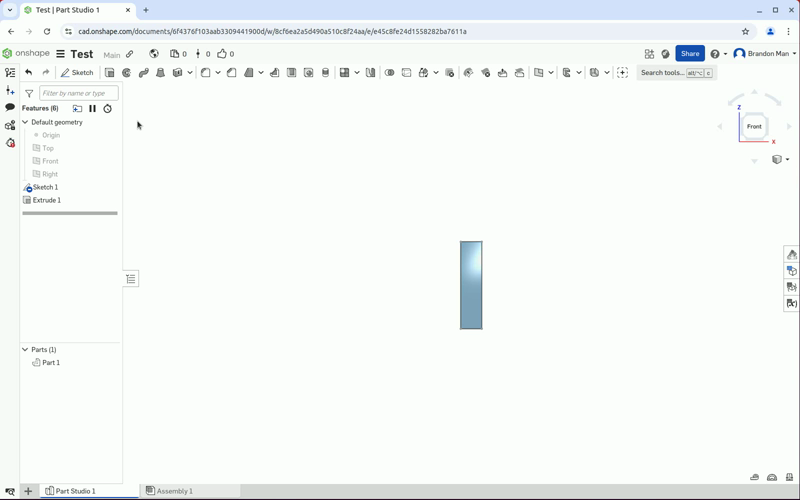
key(shift+h)
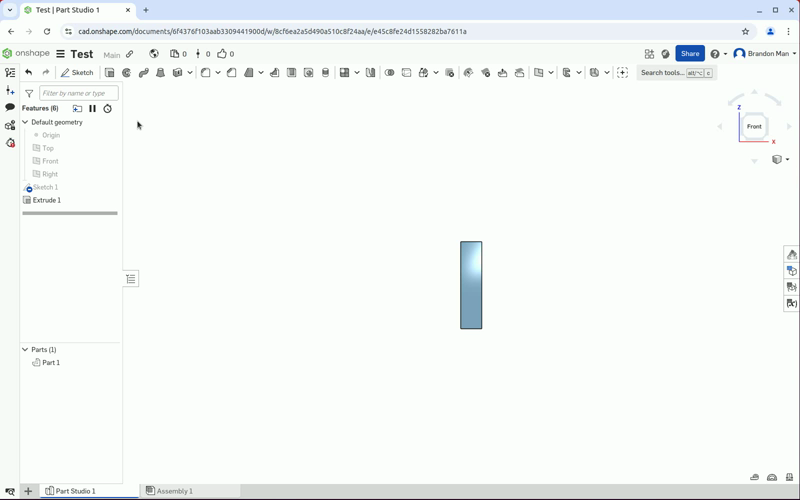
mouse_move(73, 189)
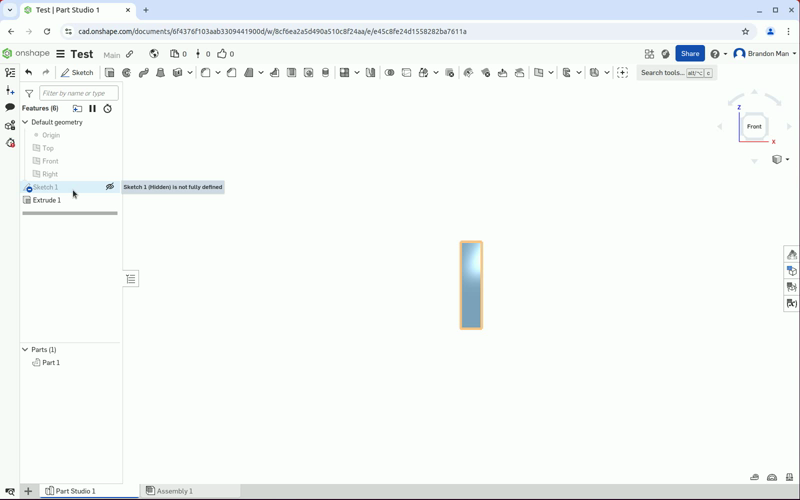
click(73, 189)
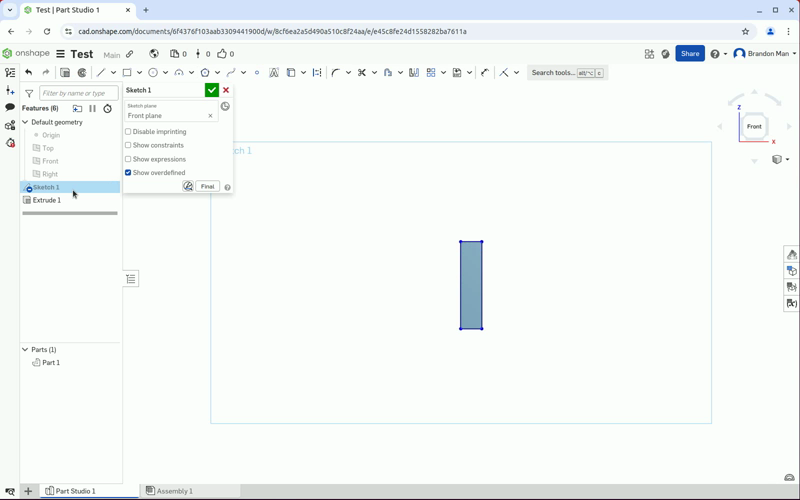
mouse_move(229, 92)
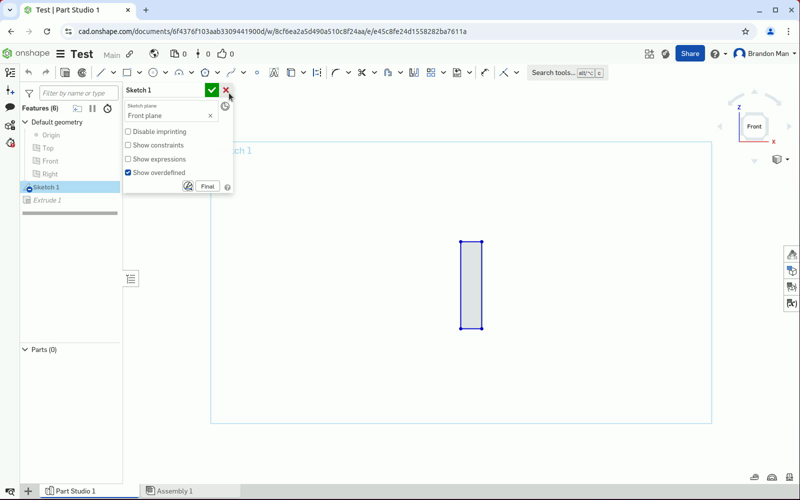
click(229, 92)
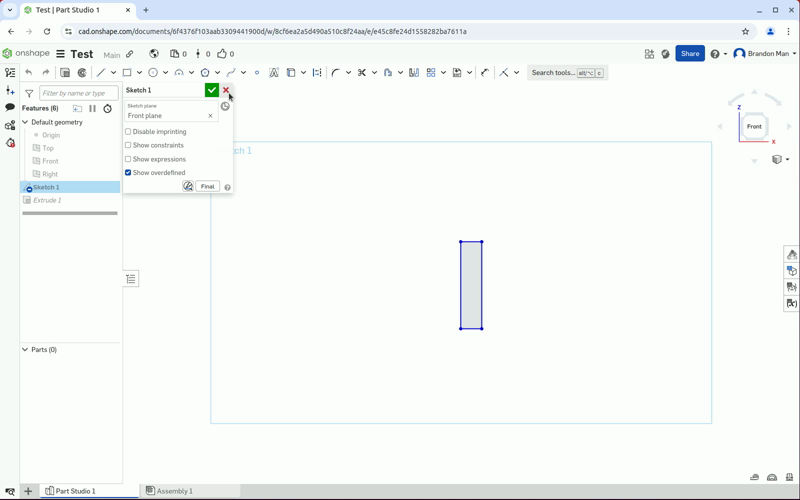
key(shift+s)
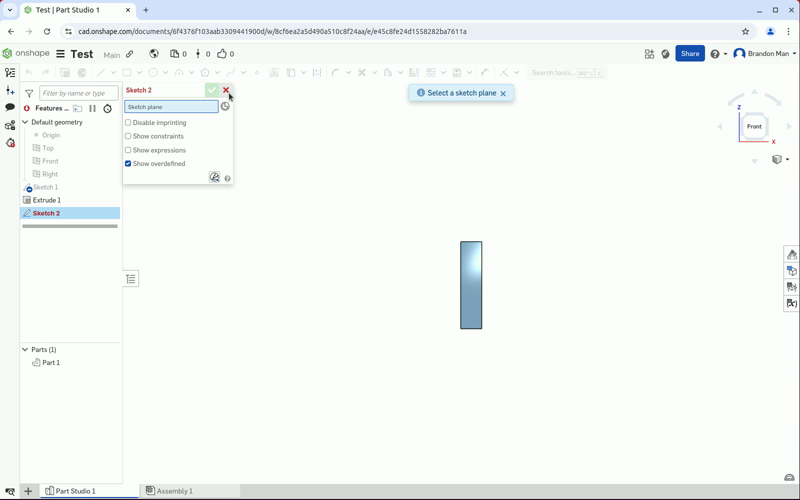
mouse_move(73, 163)
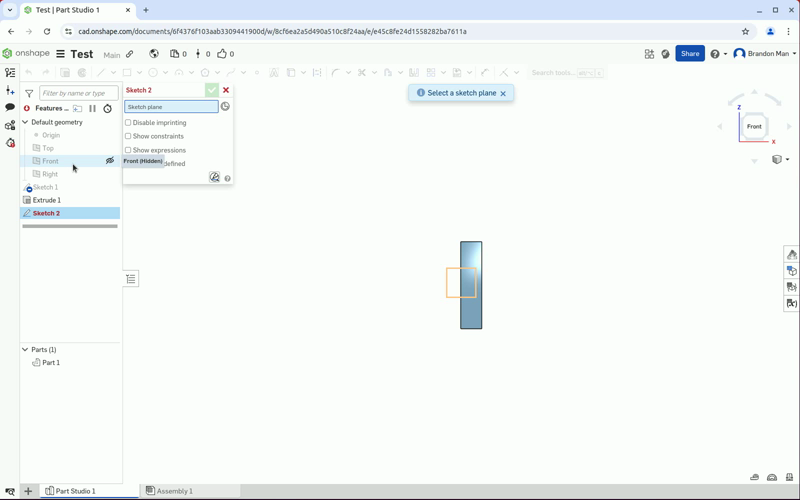
click(73, 163)
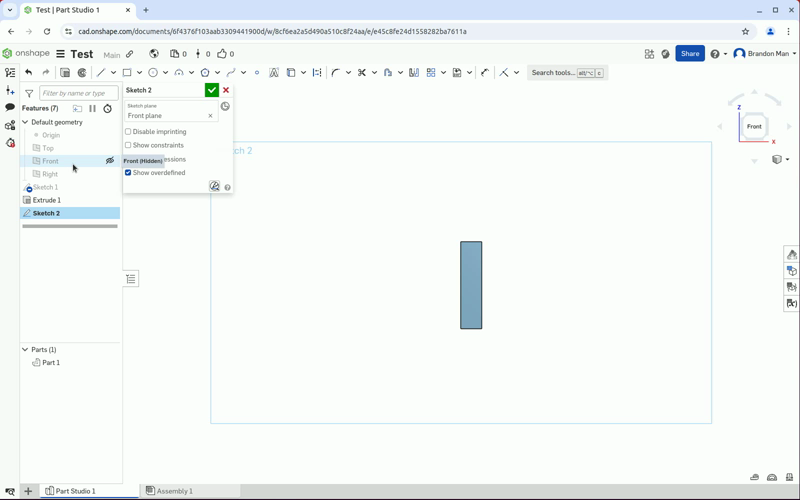
mouse_move(73, 352)
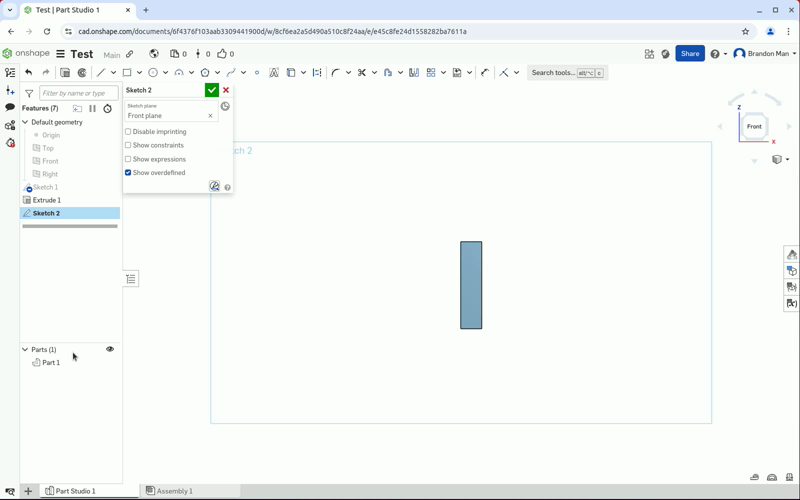
key(y)
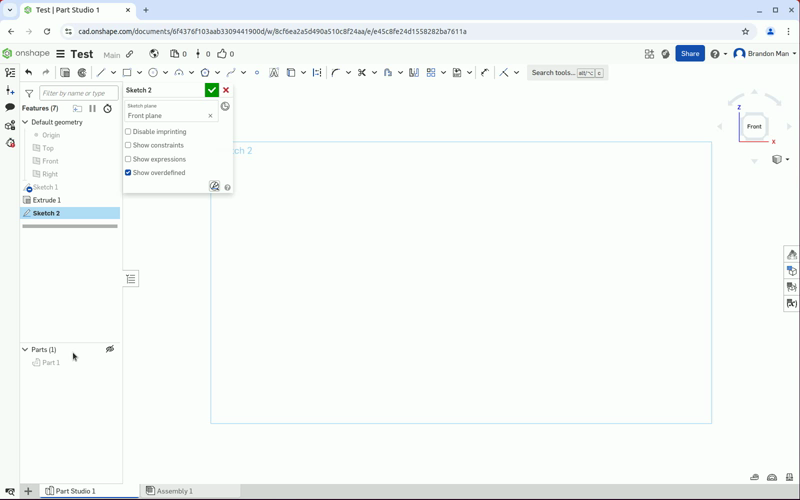
key(l)
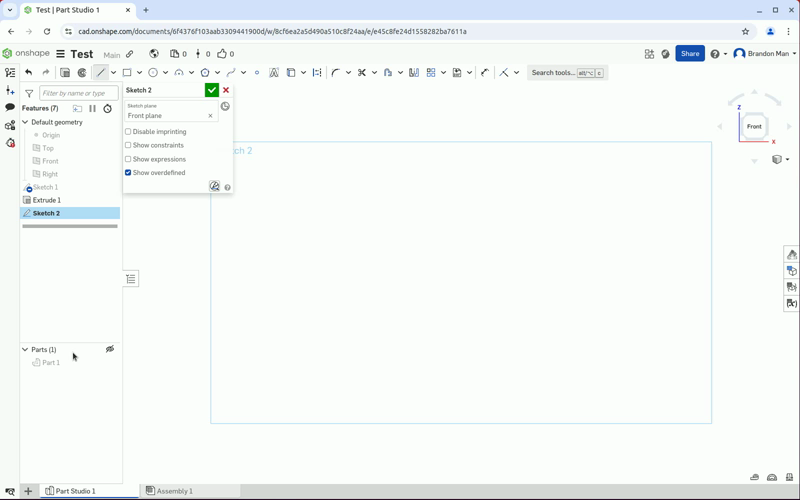
key_down(shift)
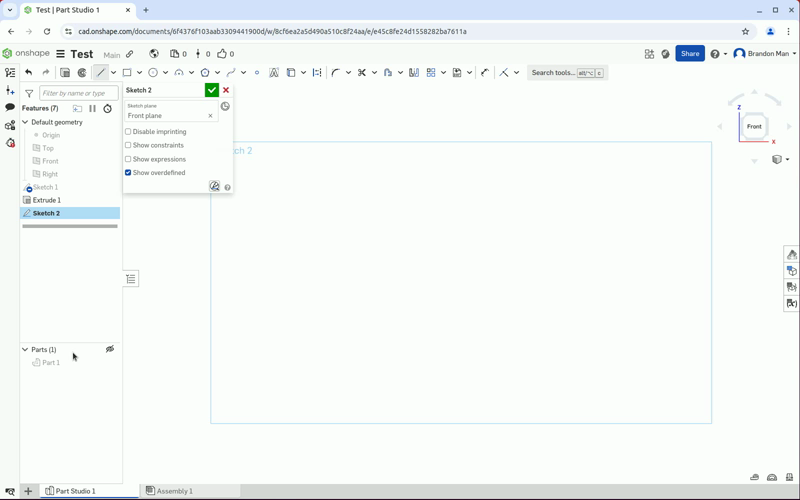
mouse_move(412, 305)
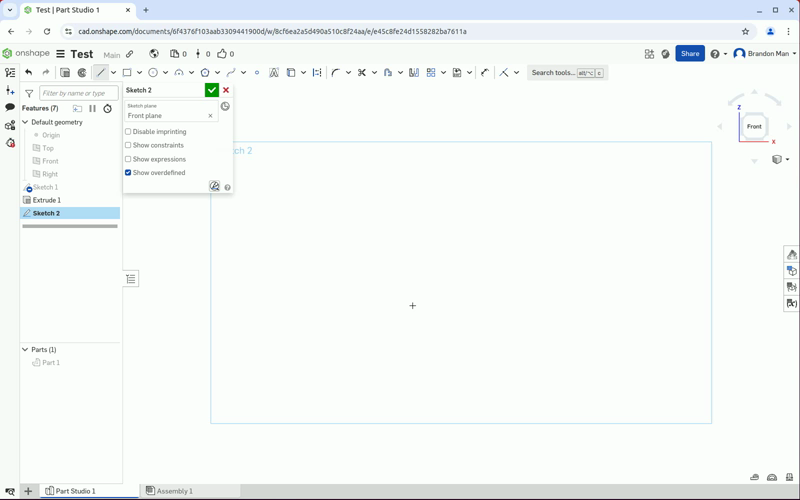
click(412, 305)
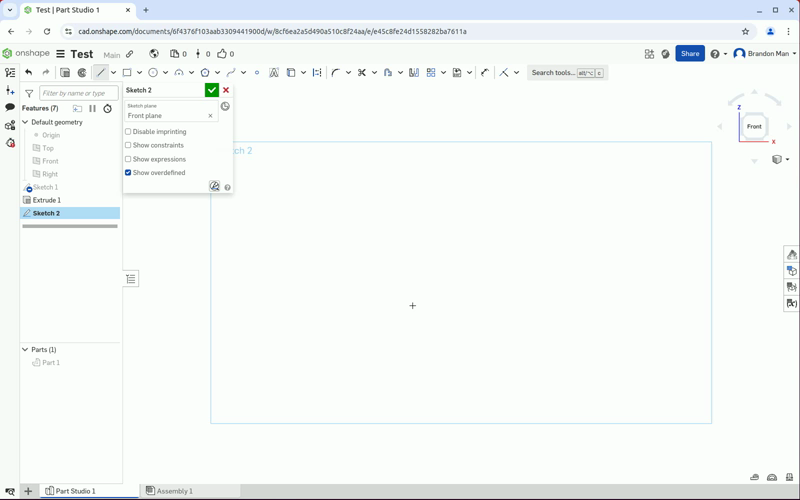
key_up(shift)
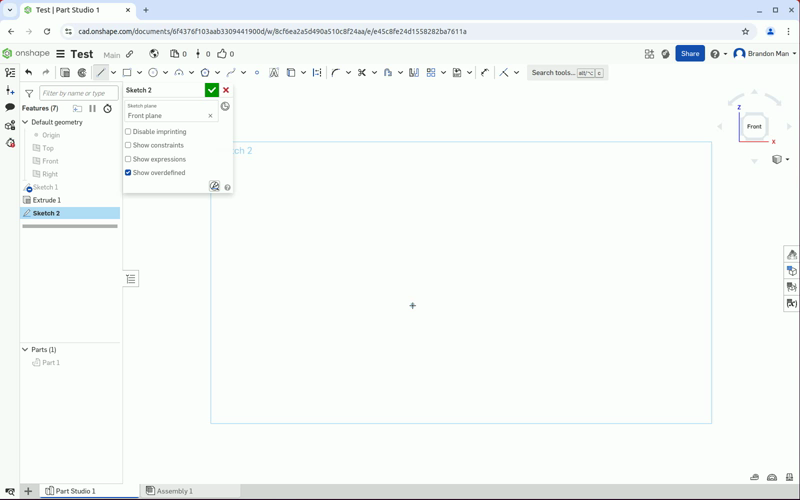
key_down(shift)
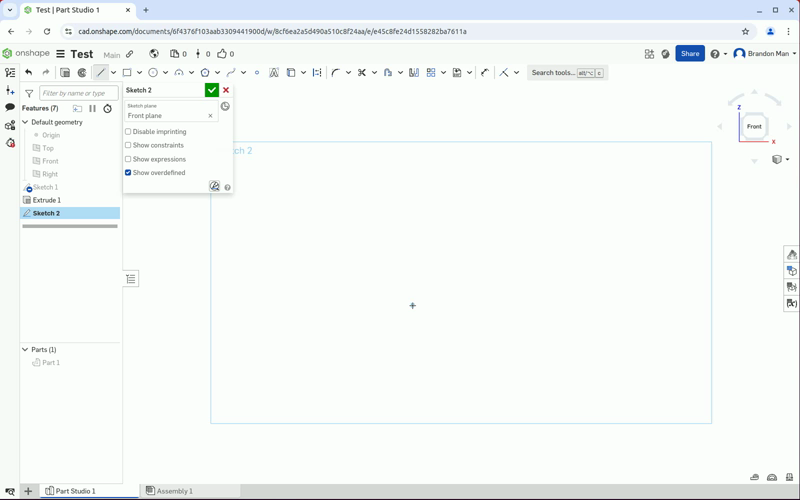
mouse_move(482, 305)
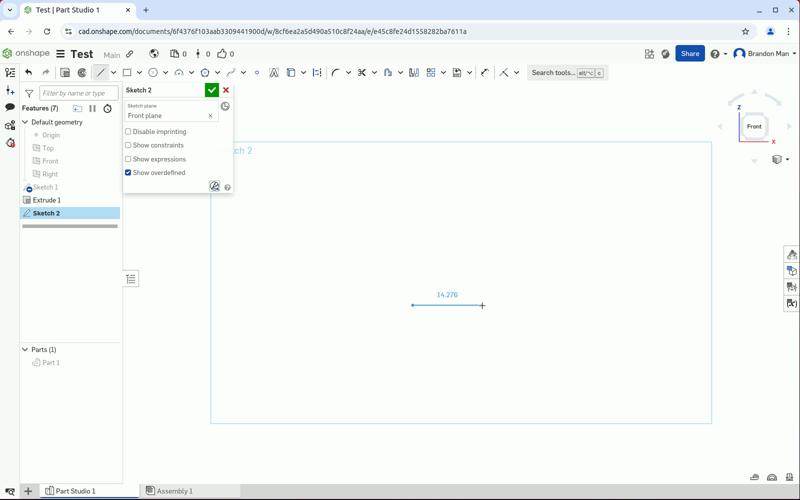
click(482, 305)
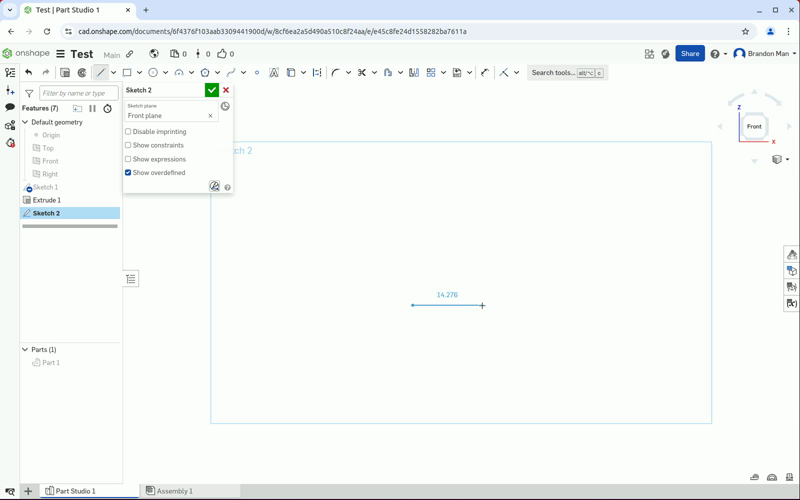
key_up(shift)
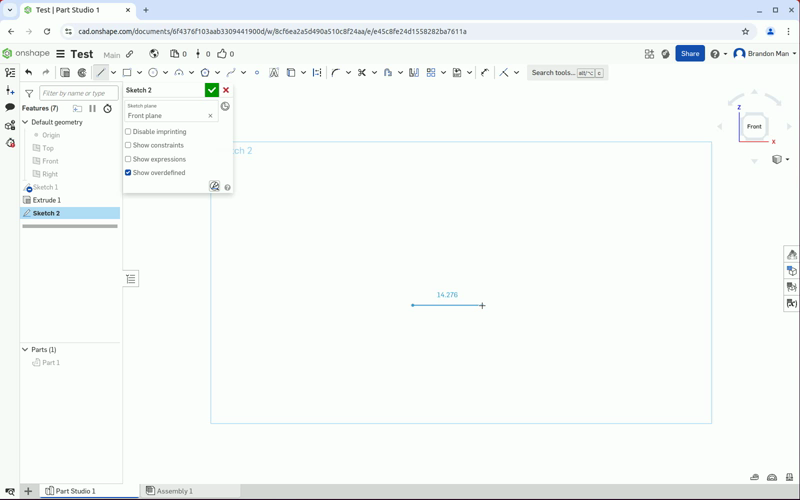
key_down(shift)
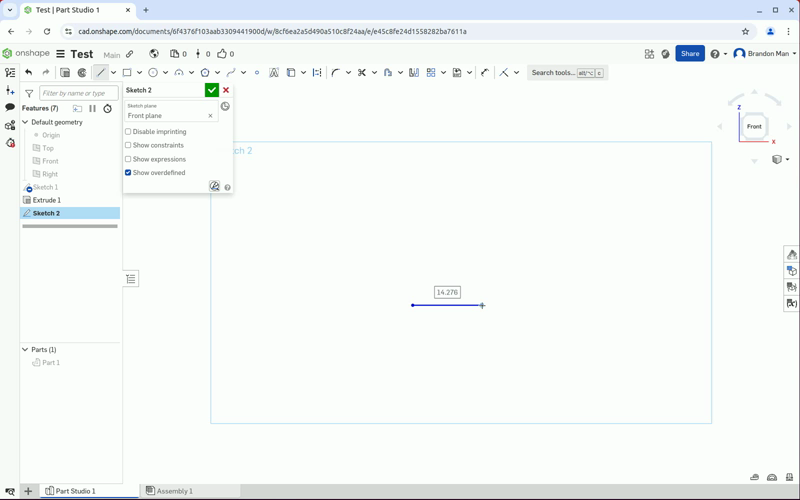
mouse_move(512, 305)
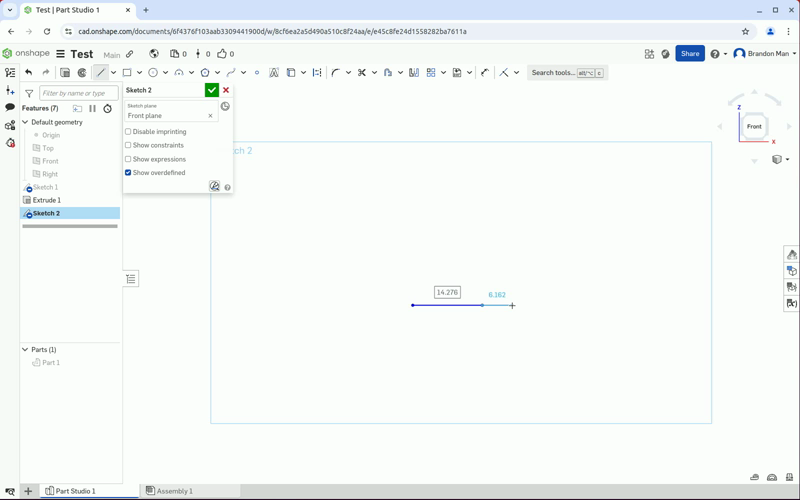
mouse_move(482, 261)
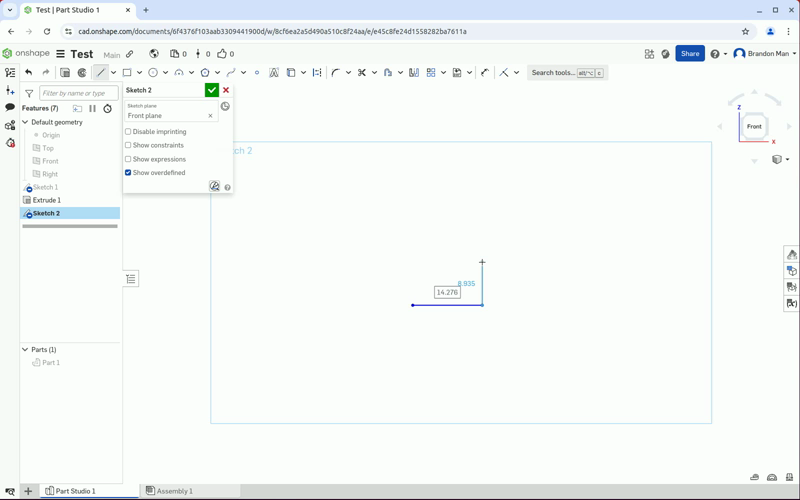
click(482, 261)
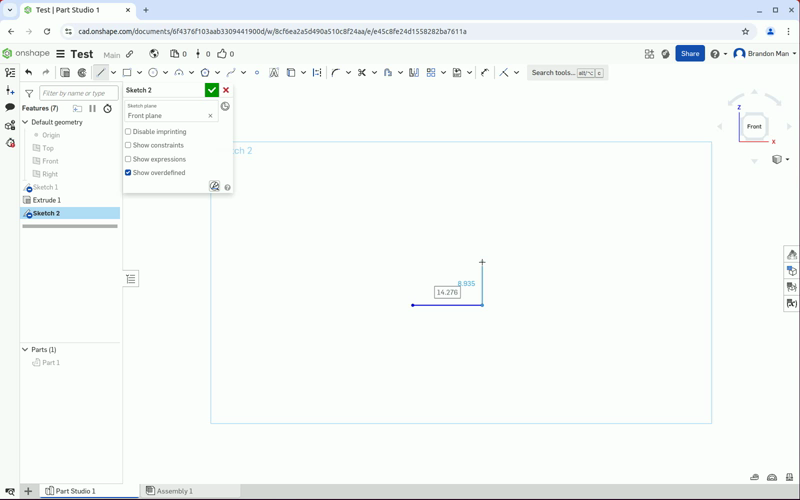
key_up(shift)
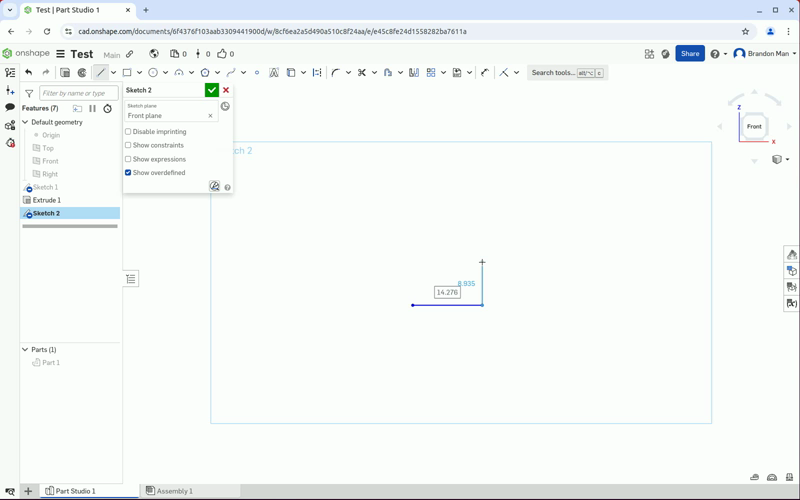
key_down(shift)
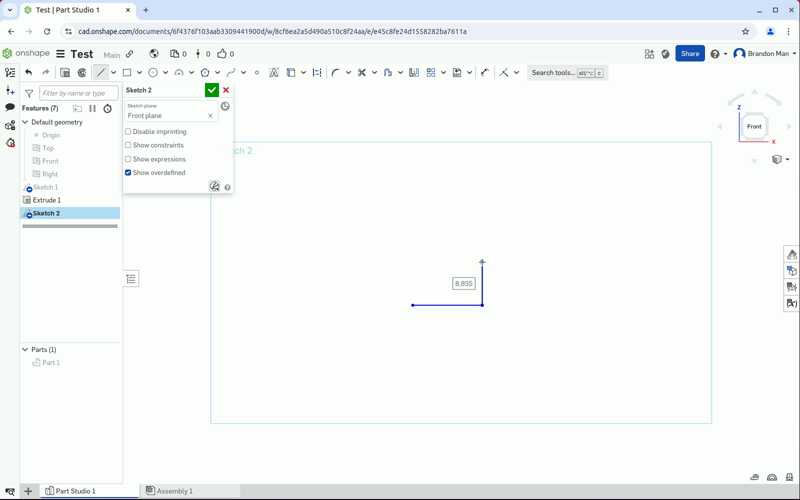
mouse_move(412, 261)
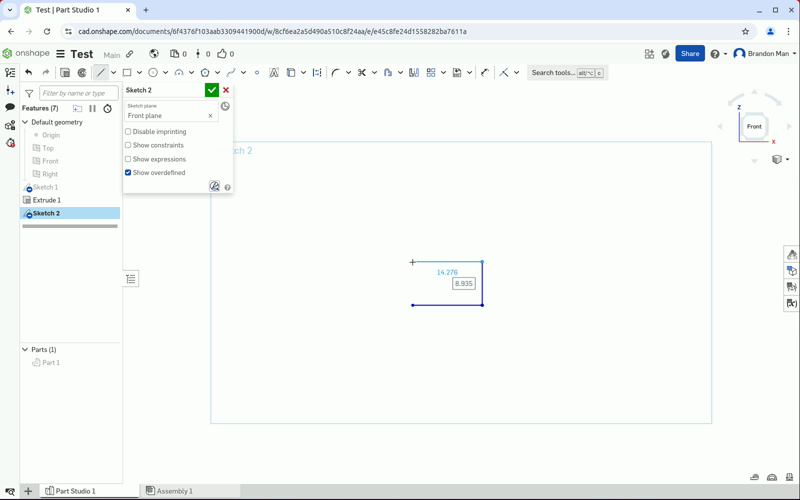
click(412, 261)
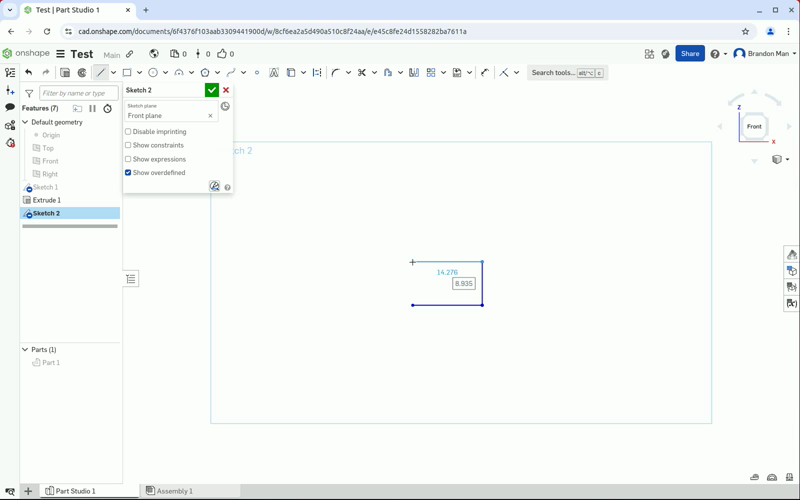
key_up(shift)
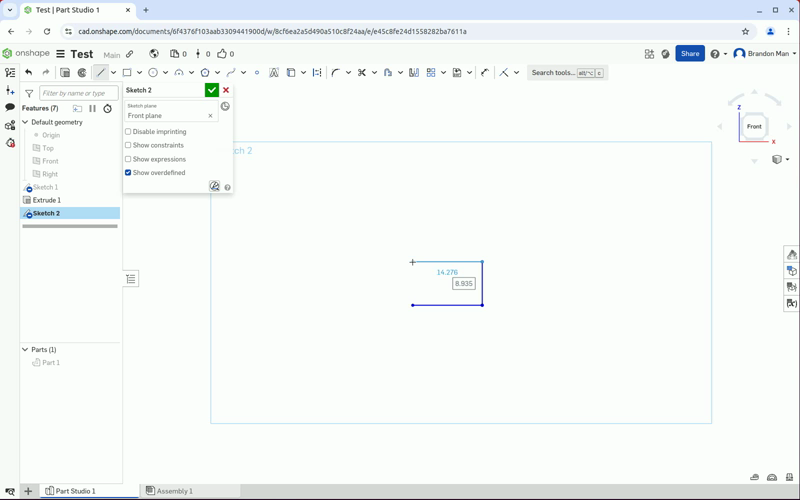
mouse_move(442, 261)
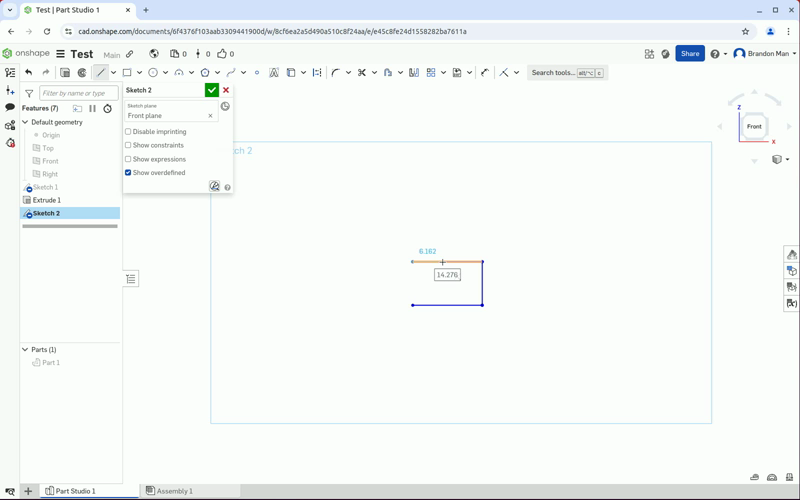
key_down(shift)
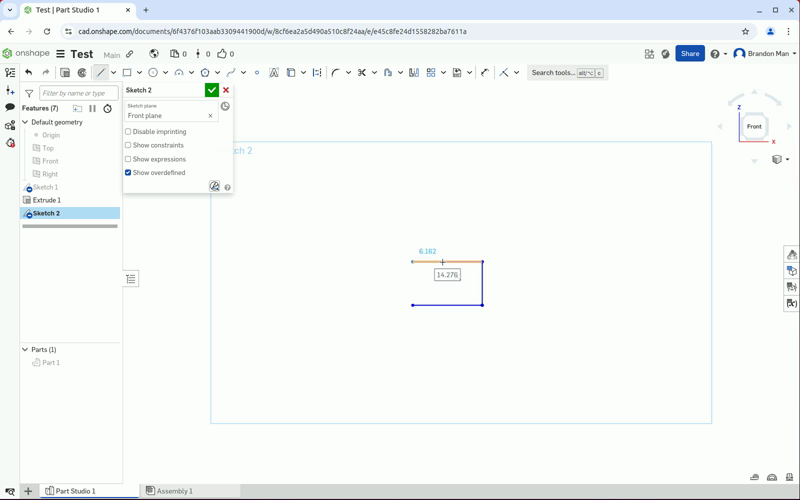
mouse_move(412, 305)
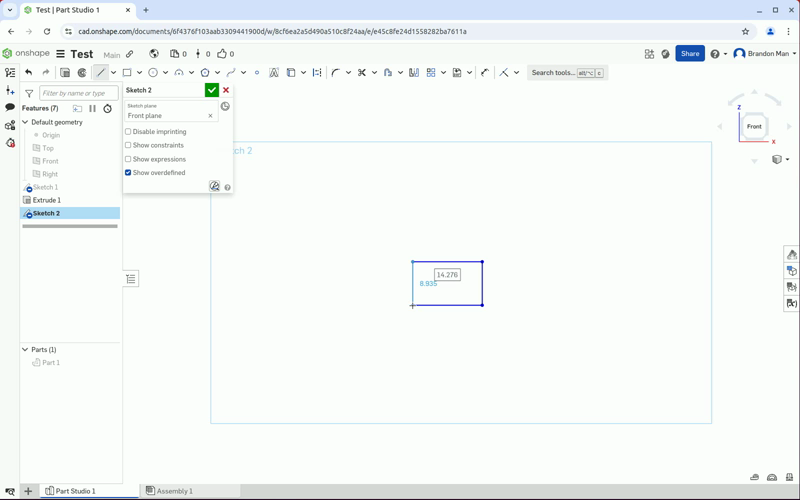
key_up(shift)
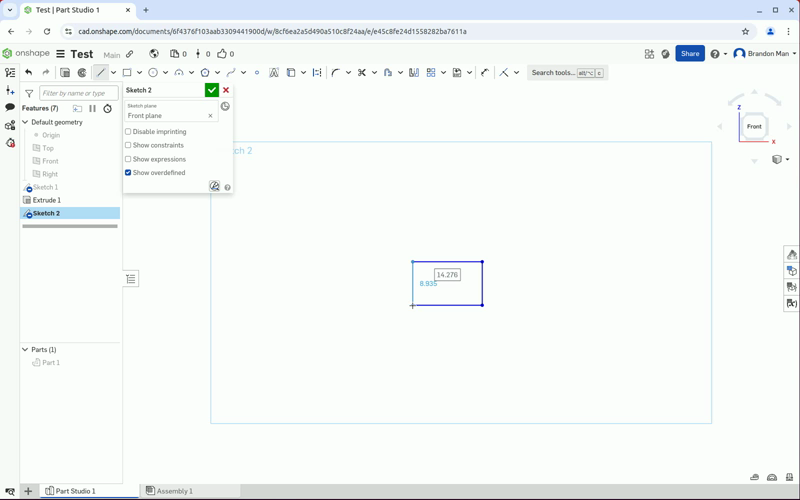
click(412, 305)
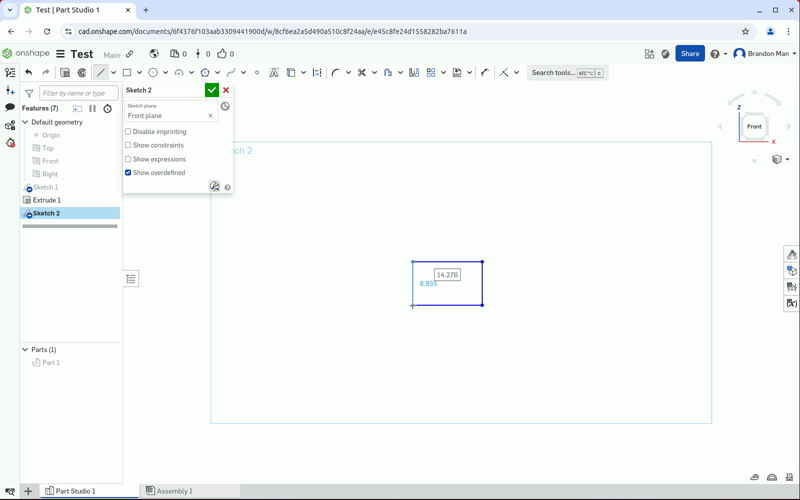
key(esc)
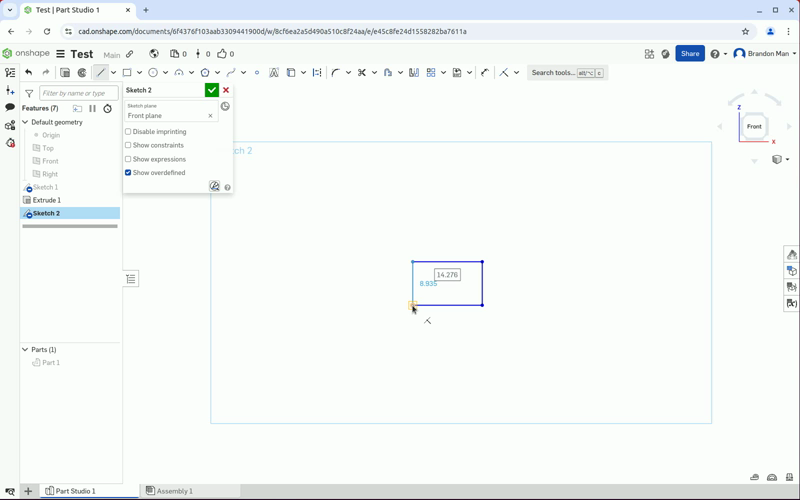
mouse_move(421, 289)
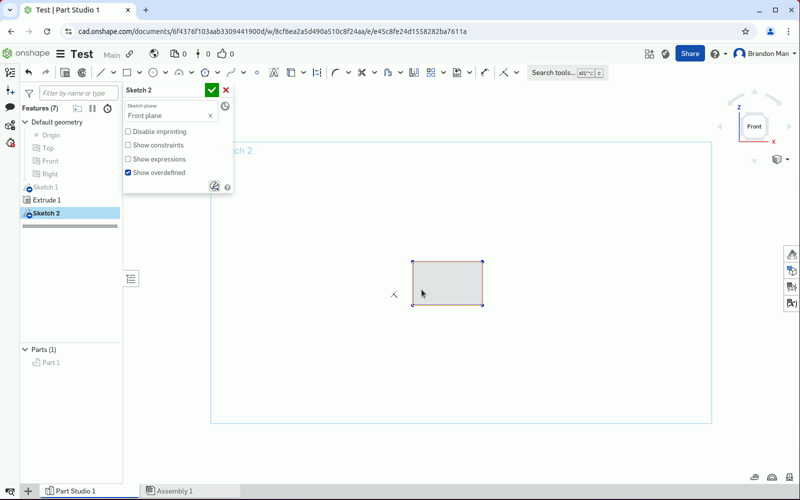
click(421, 289)
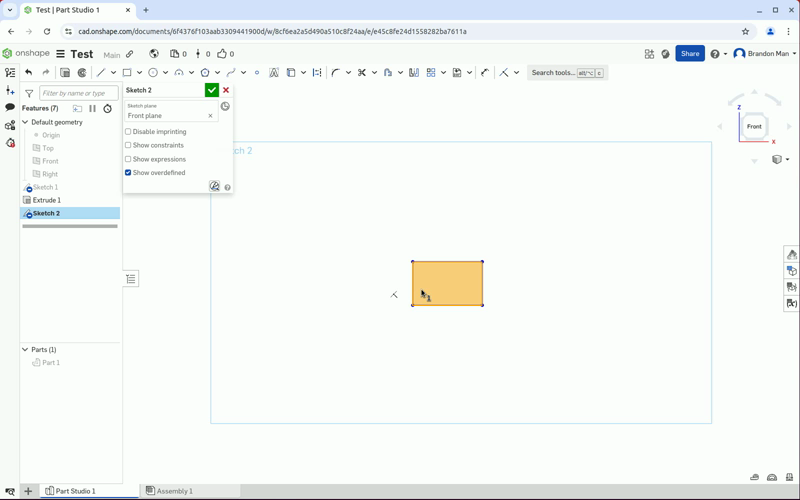
mouse_move(73, 352)
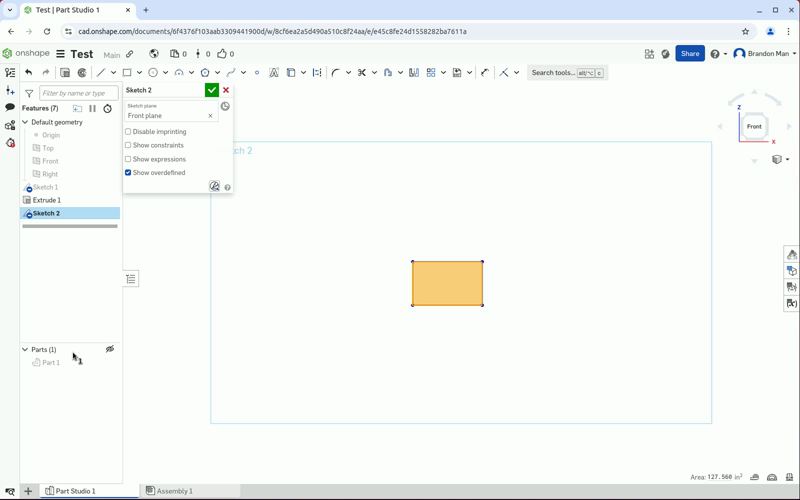
key(shift+y)
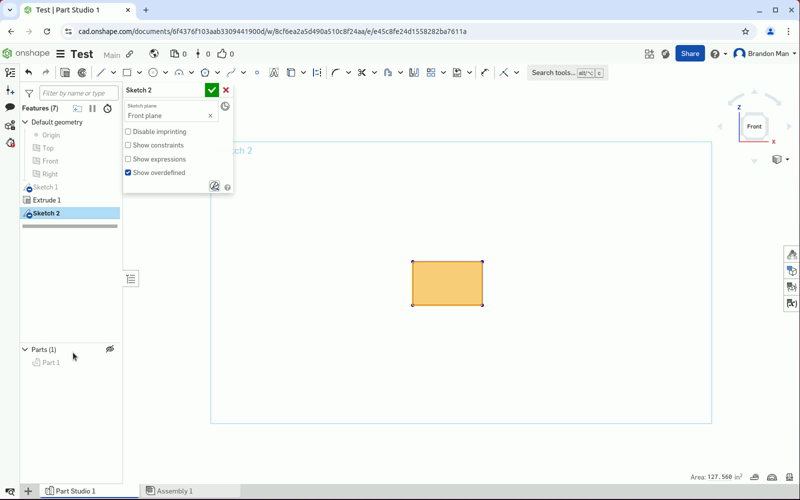
key(shift+e)
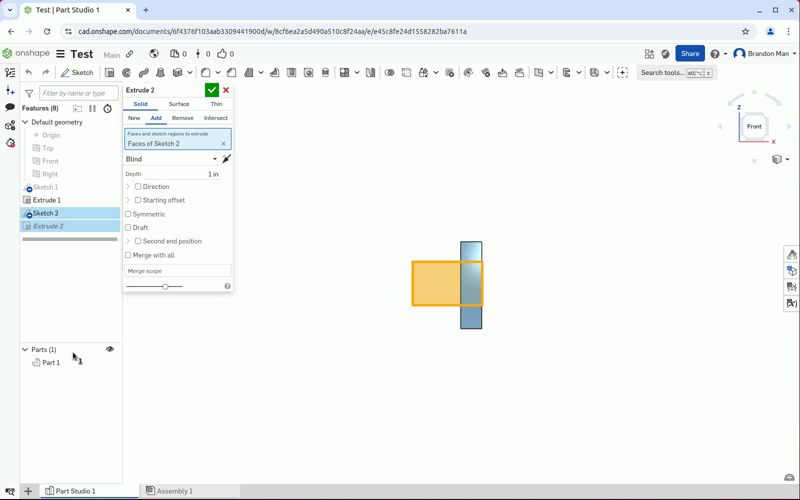
mouse_move(143, 106)
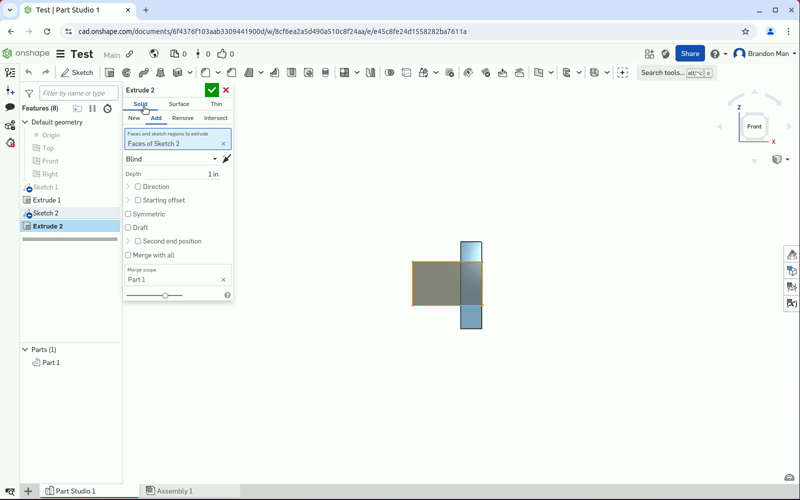
click(143, 106)
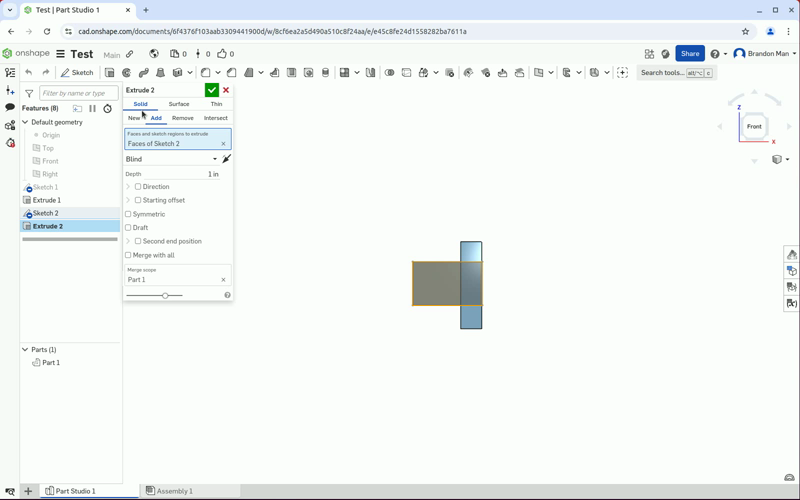
mouse_move(137, 120)
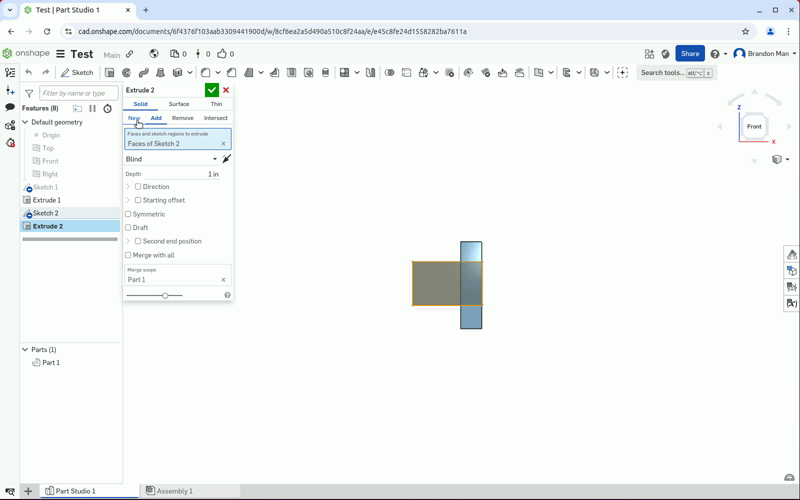
click(137, 120)
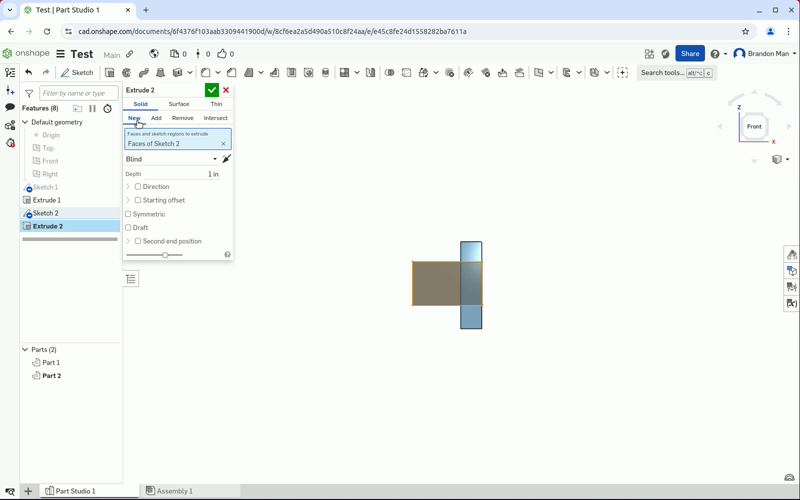
key(tab, 4)
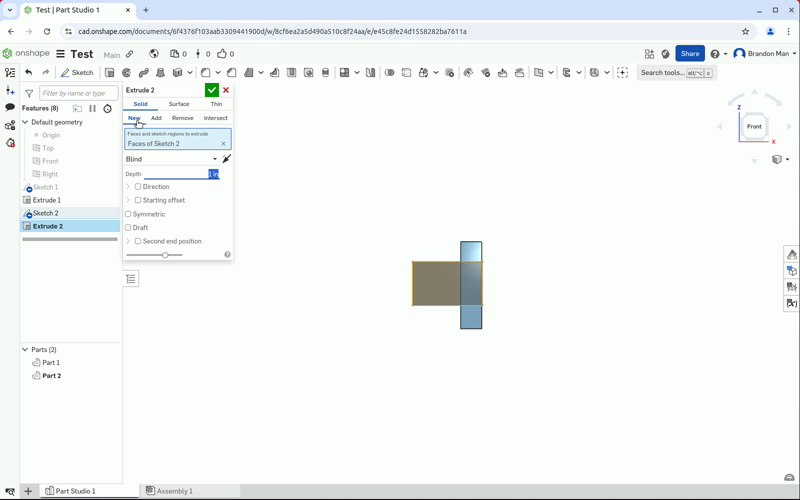
text(17.813)
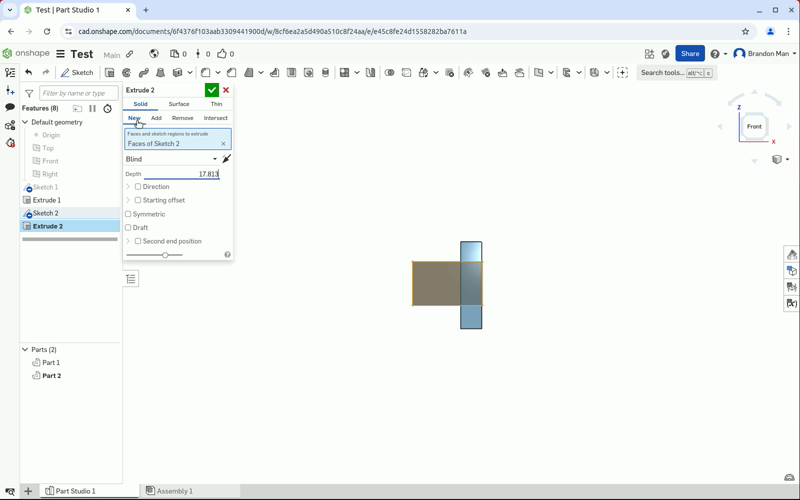
key(enter)
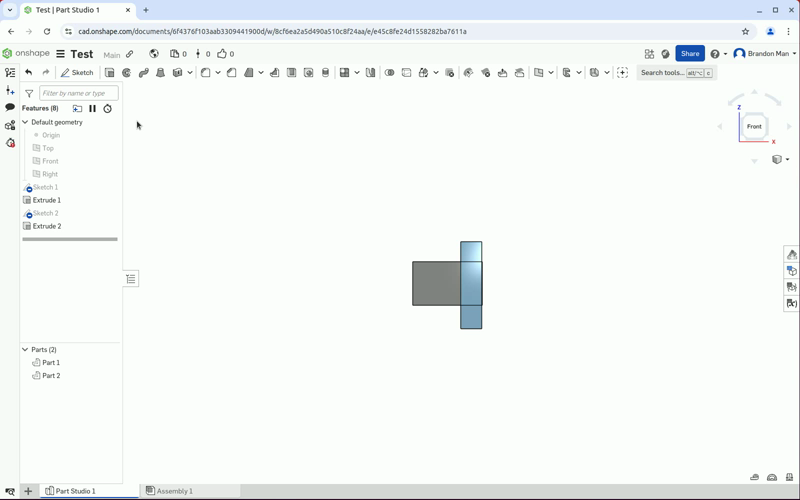
key(shift+h)
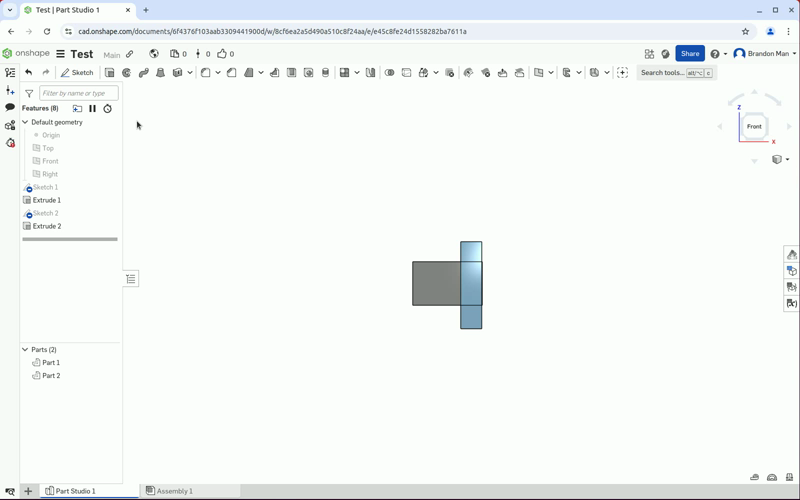
key(shift+h)
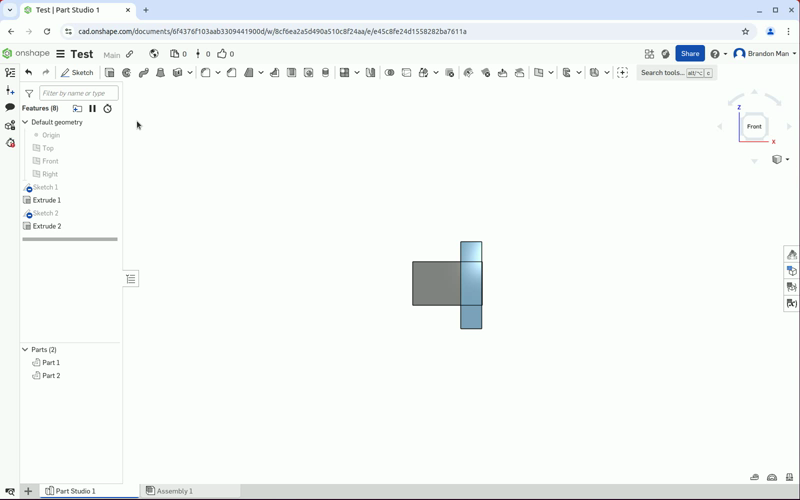
mouse_move(73, 189)
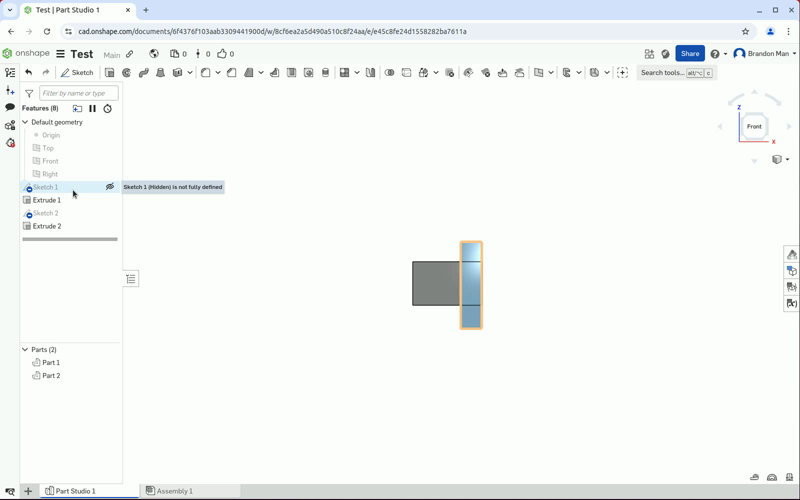
click(73, 189)
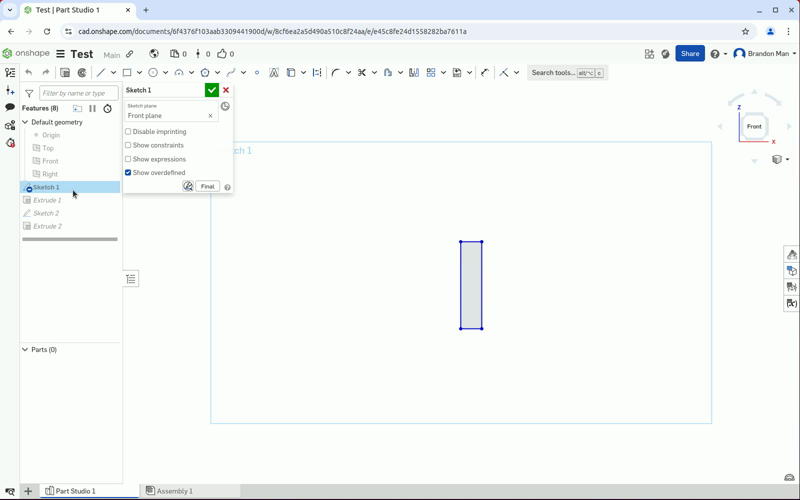
mouse_move(229, 92)
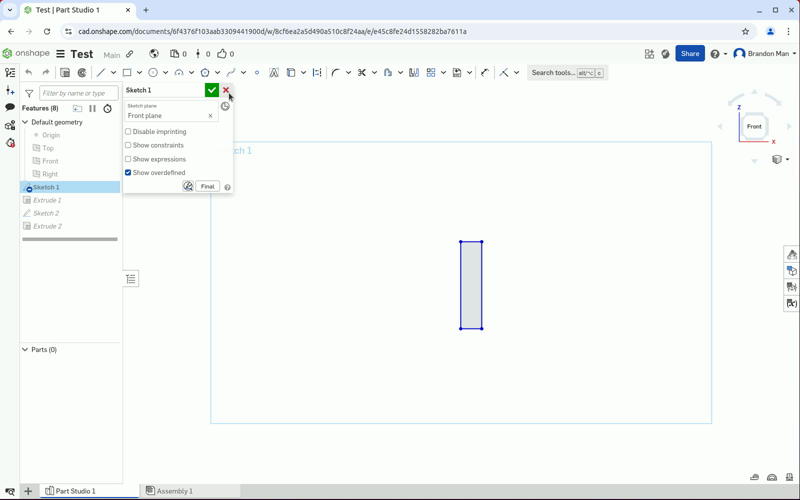
click(229, 92)
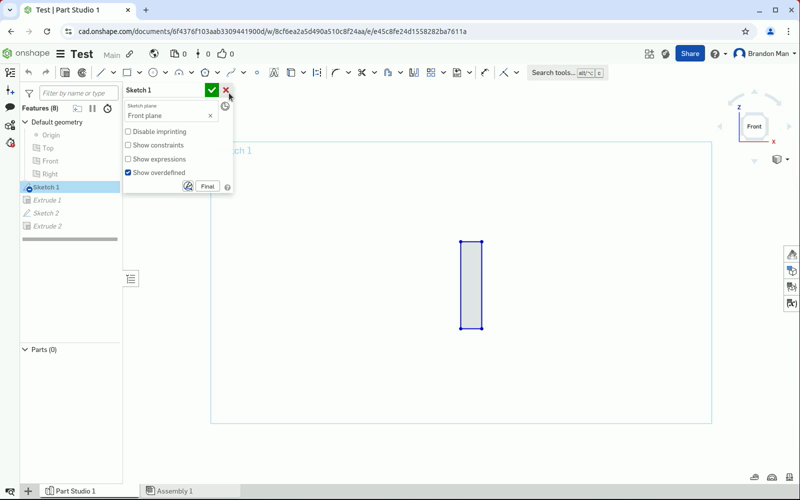
key(shift+s)
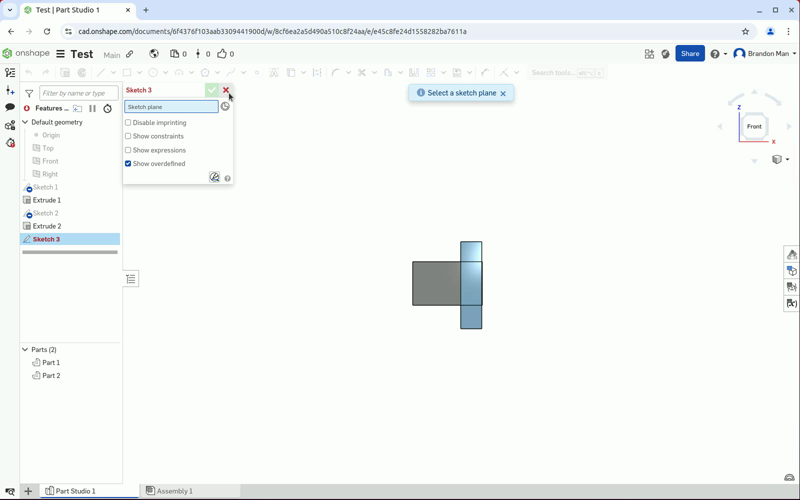
mouse_move(73, 163)
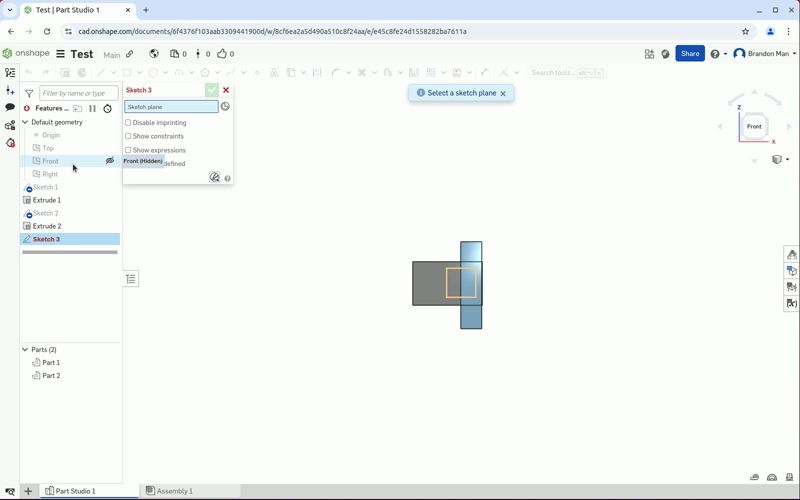
click(73, 163)
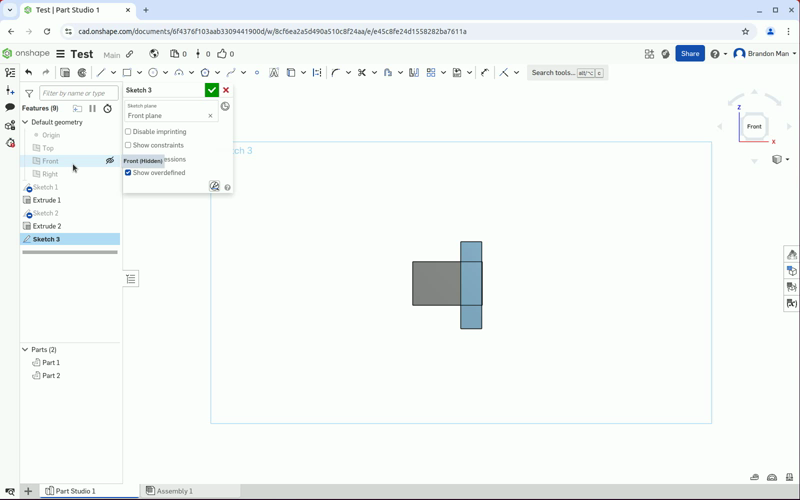
mouse_move(73, 352)
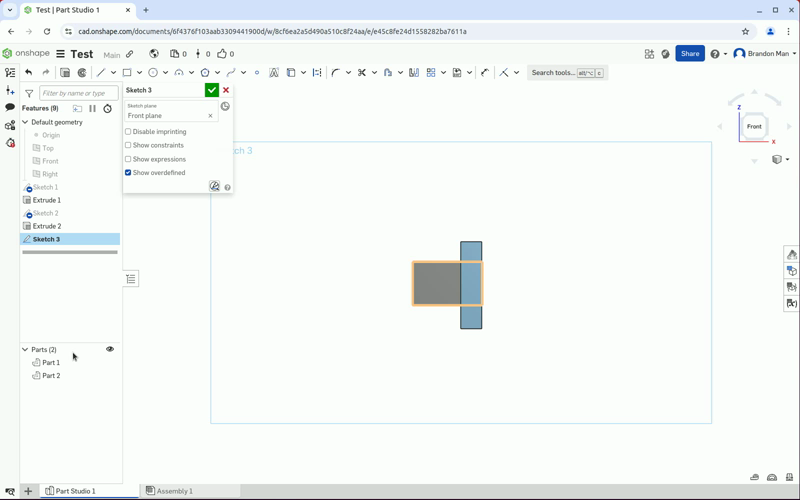
key(y)
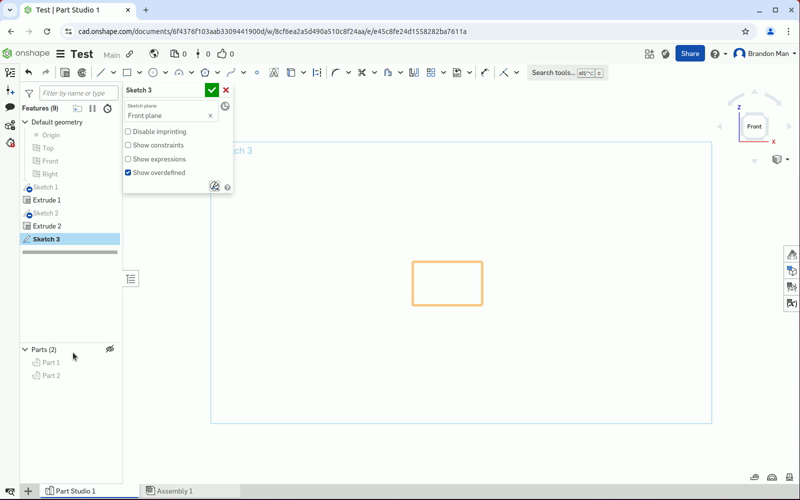
key(c)
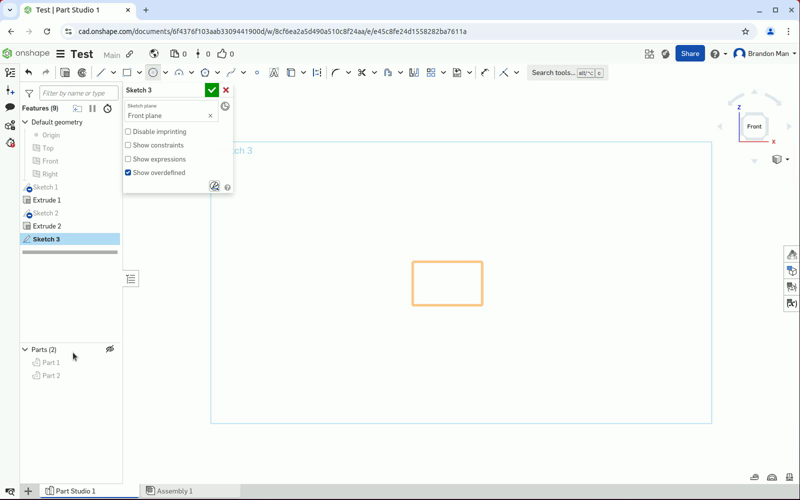
key_down(shift)
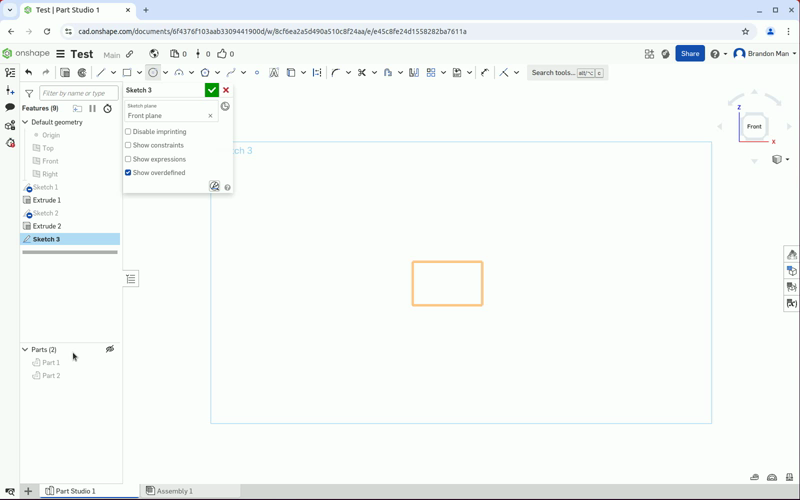
mouse_move(392, 282)
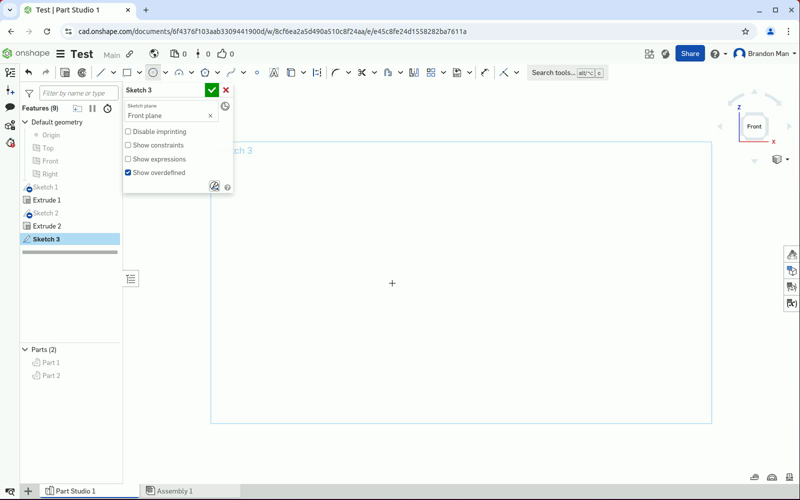
click(392, 282)
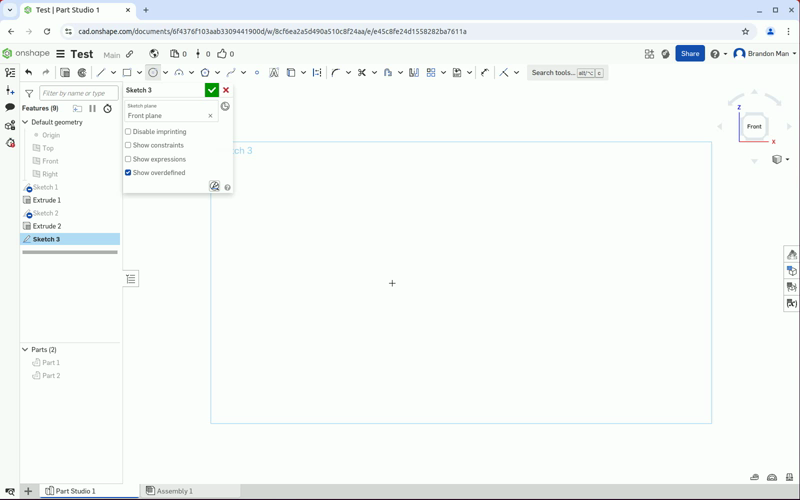
key_up(shift)
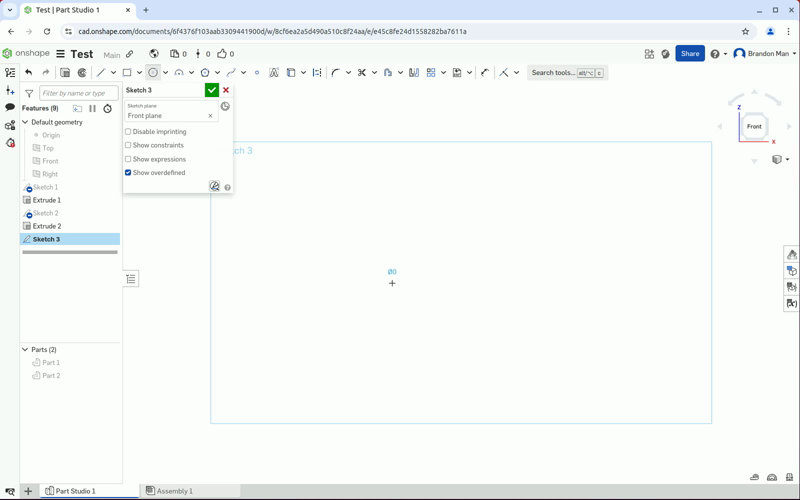
mouse_move(435, 282)
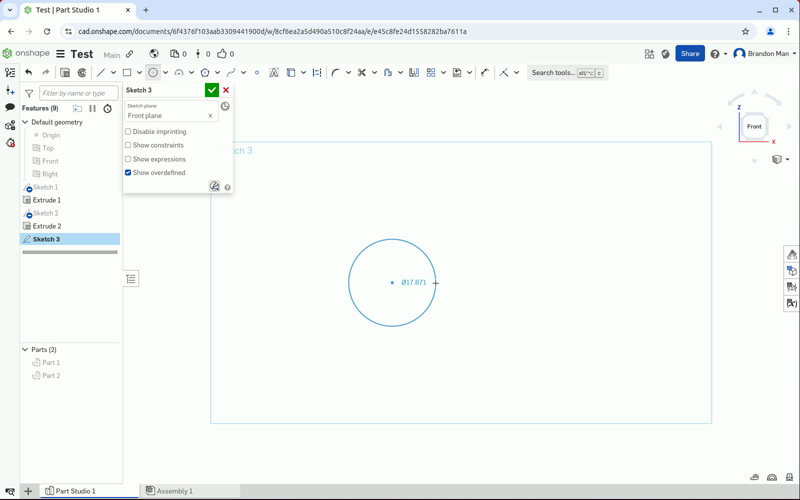
click(435, 282)
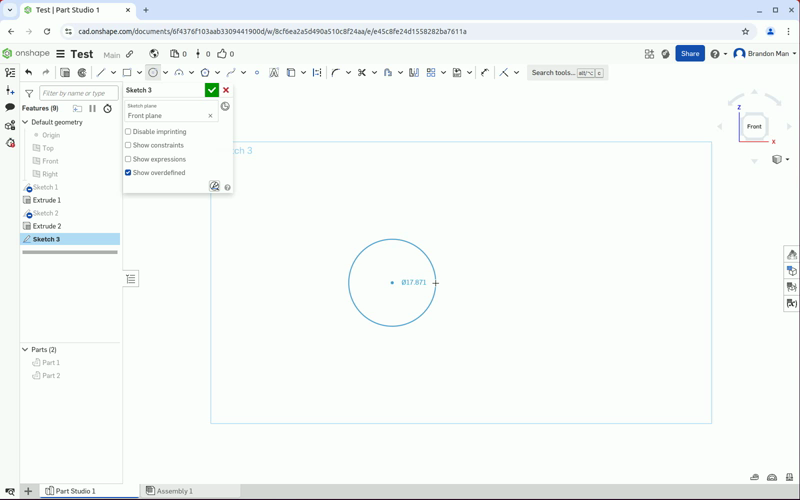
key(esc)
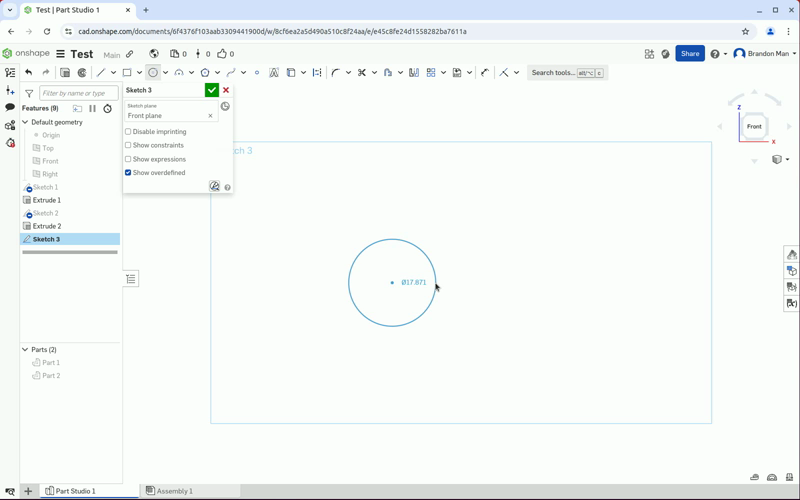
mouse_move(409, 317)
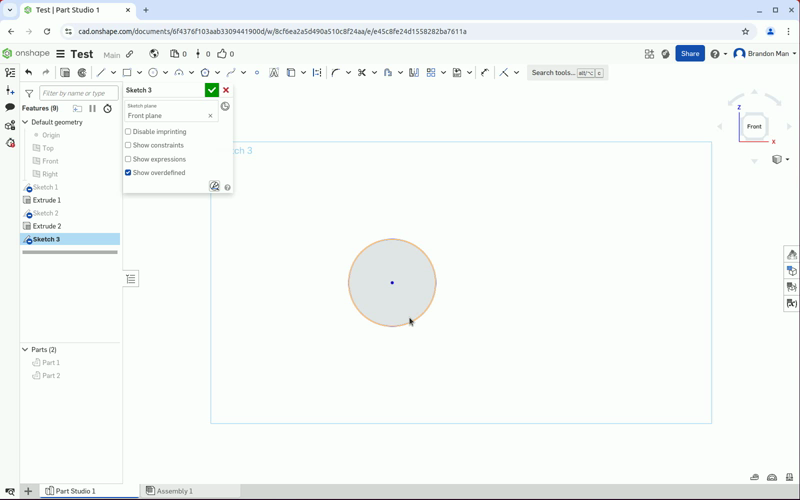
click(409, 317)
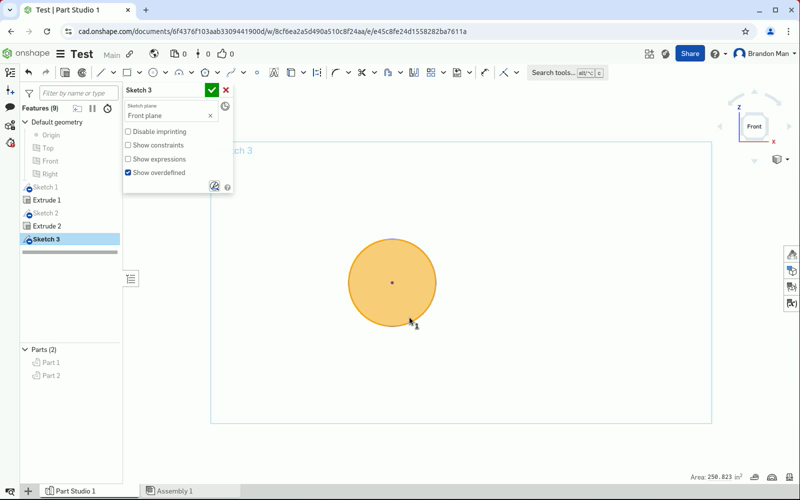
mouse_move(73, 352)
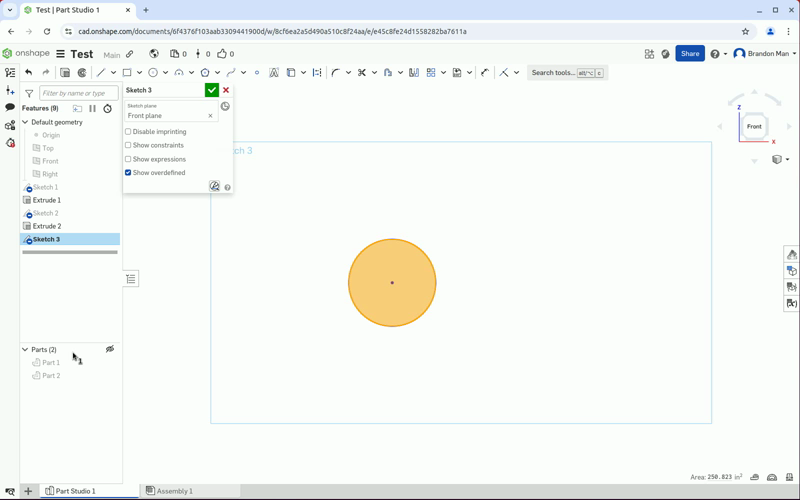
key(shift+y)
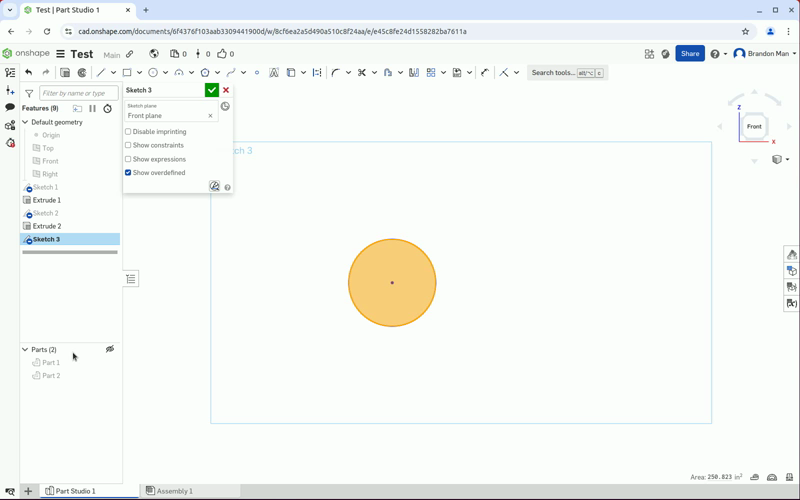
key(shift+e)
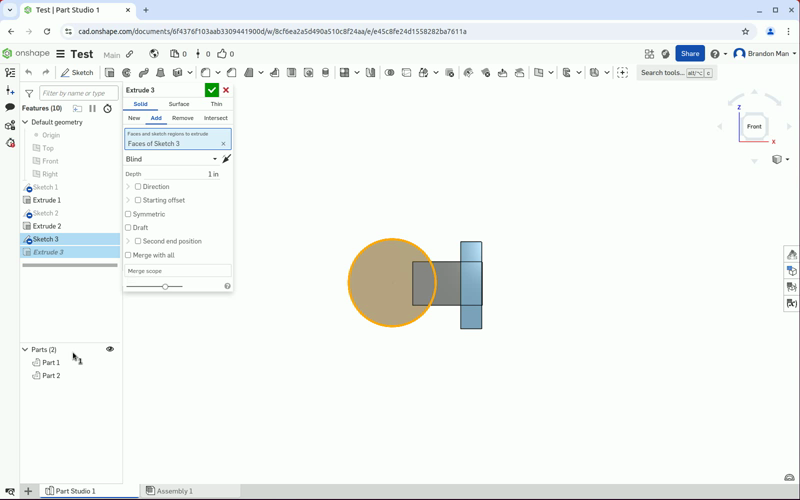
mouse_move(143, 106)
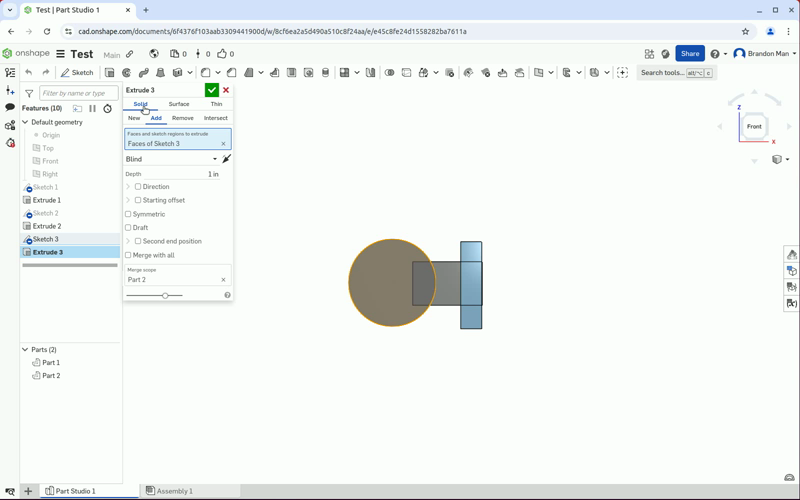
click(143, 106)
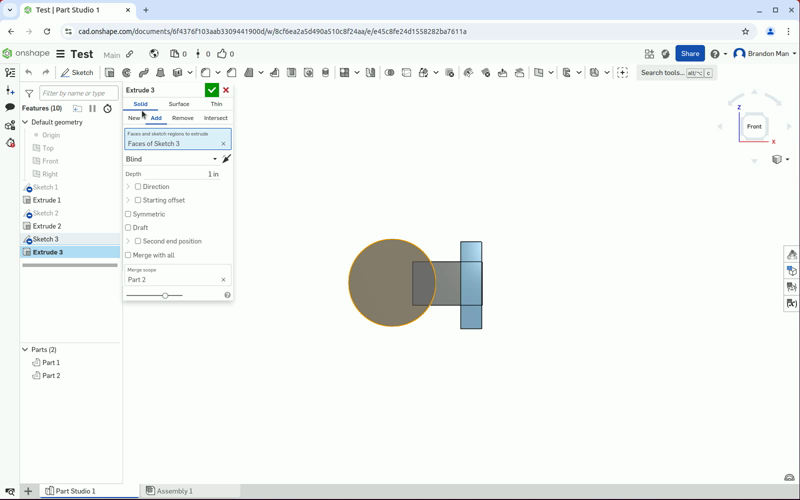
mouse_move(137, 120)
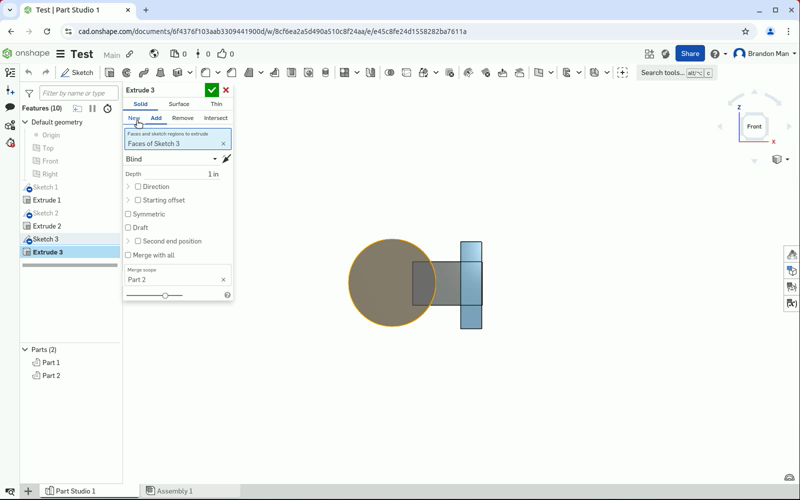
click(137, 120)
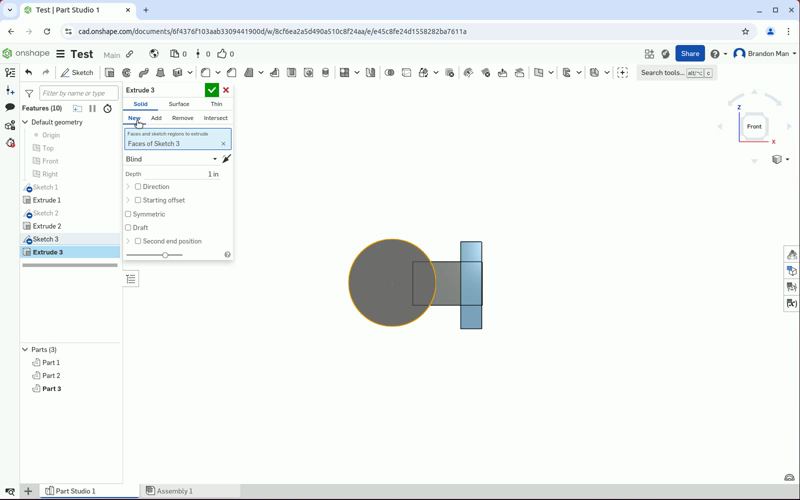
key(tab, 4)
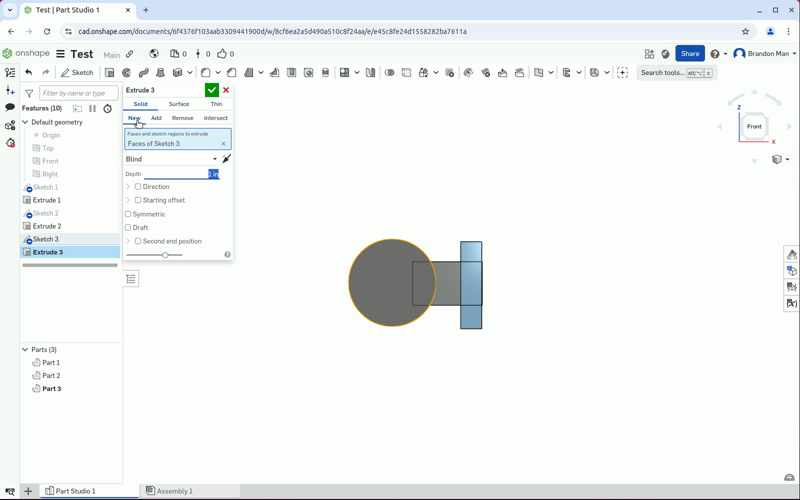
text(17.813)
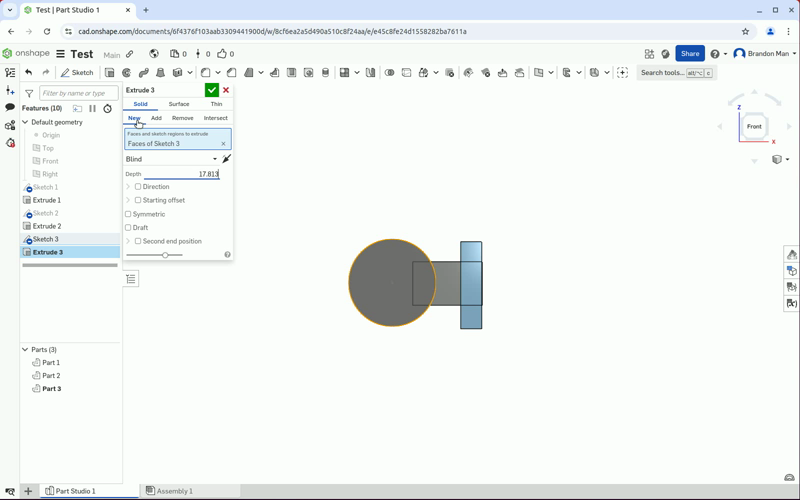
key(enter)
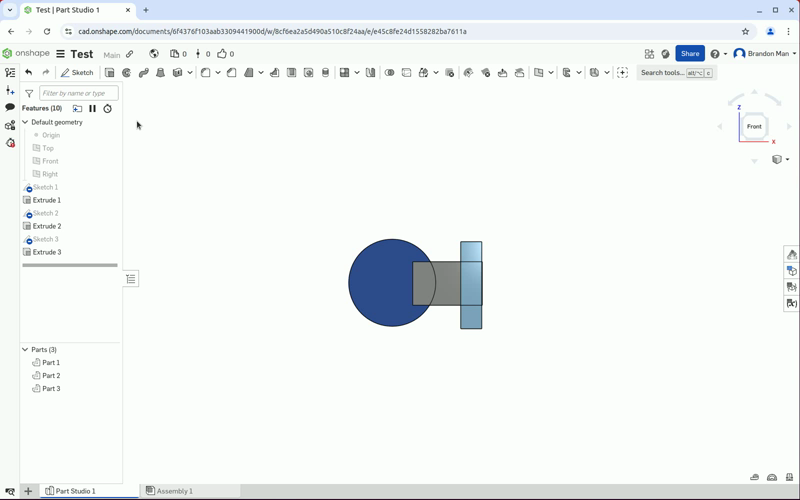
key(shift+h)
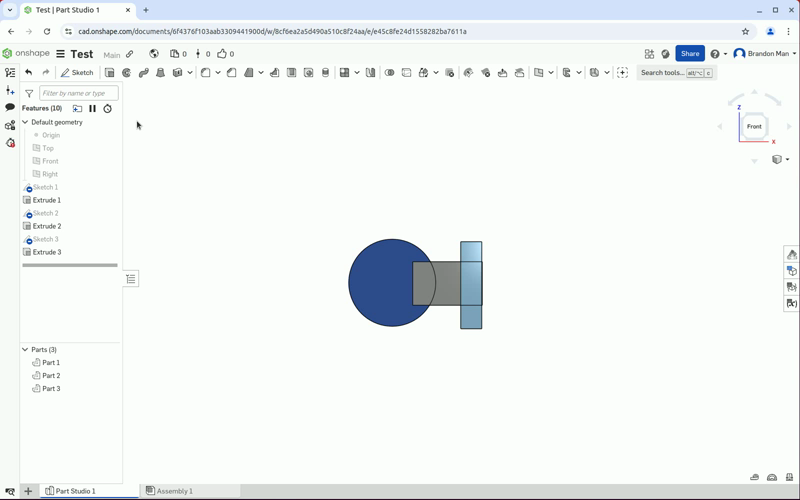
key(shift+h)
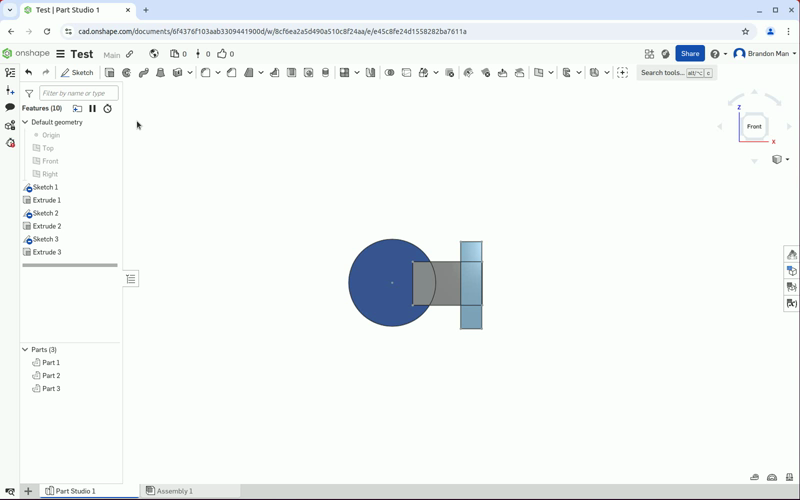
key(shift+7)
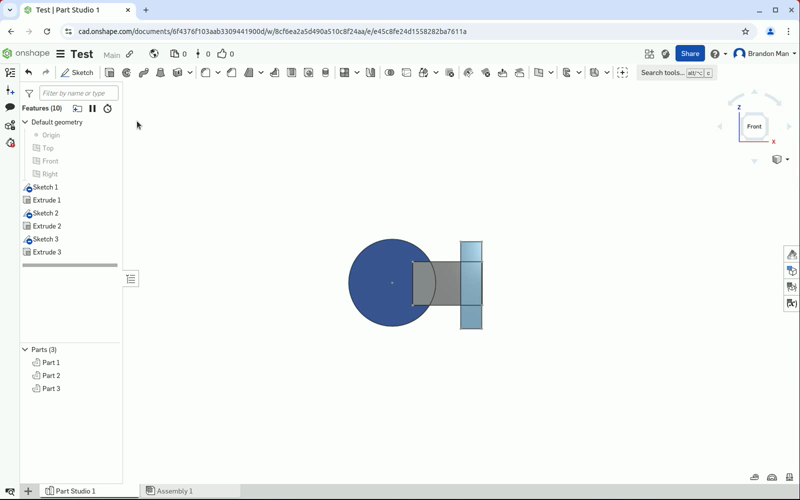
key(left, 2)
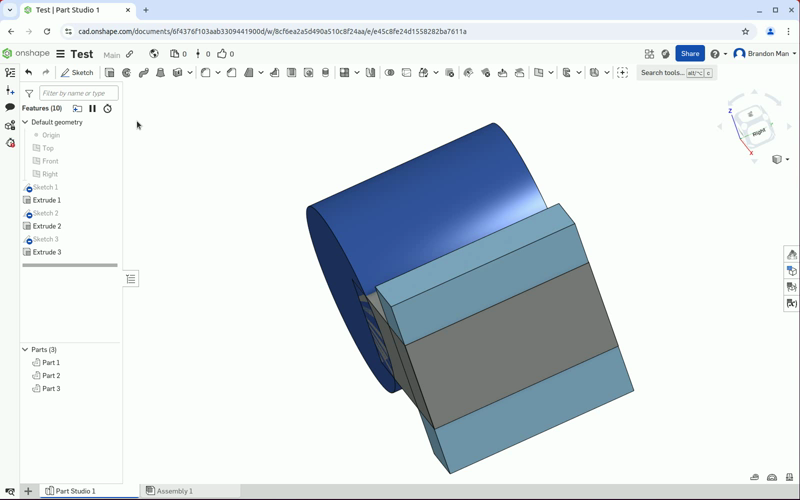
key(down, 2)
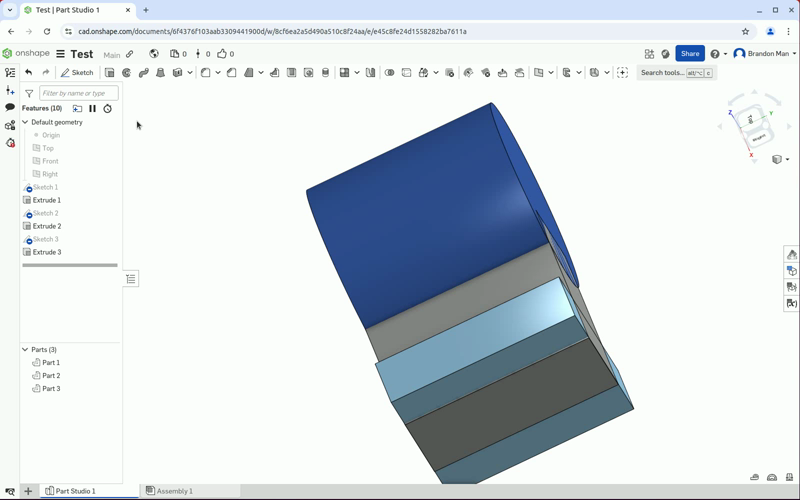
key(up, 2)
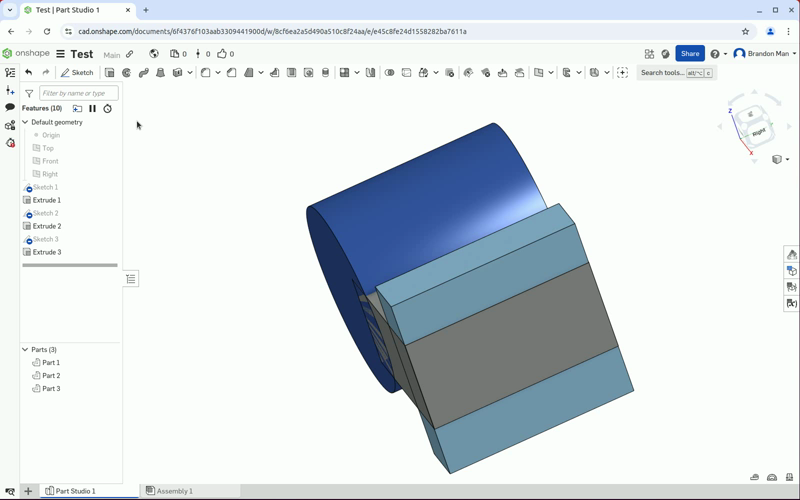
key(right, 2)
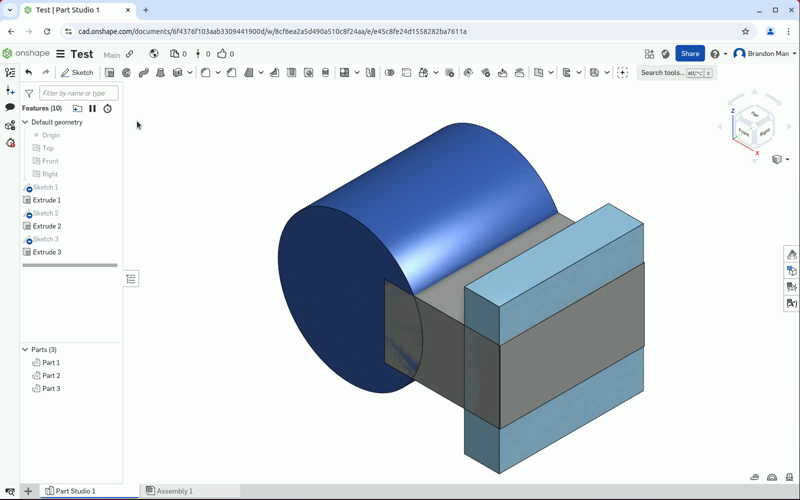
mouse_move(73, 189)
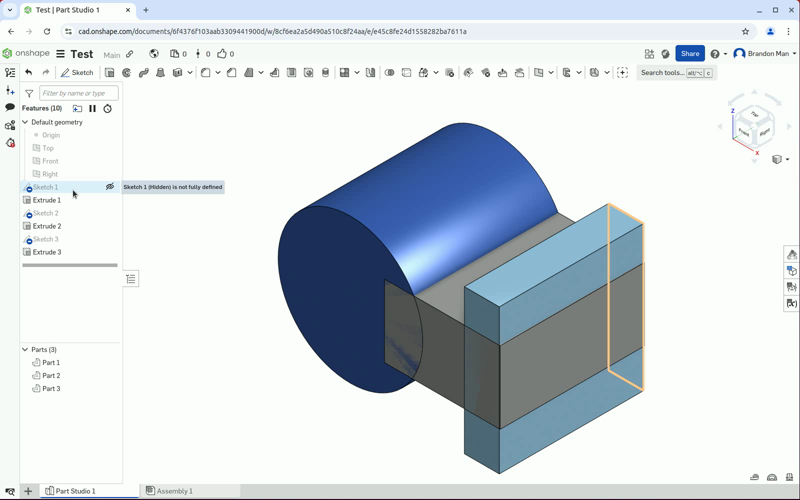
click(73, 189)